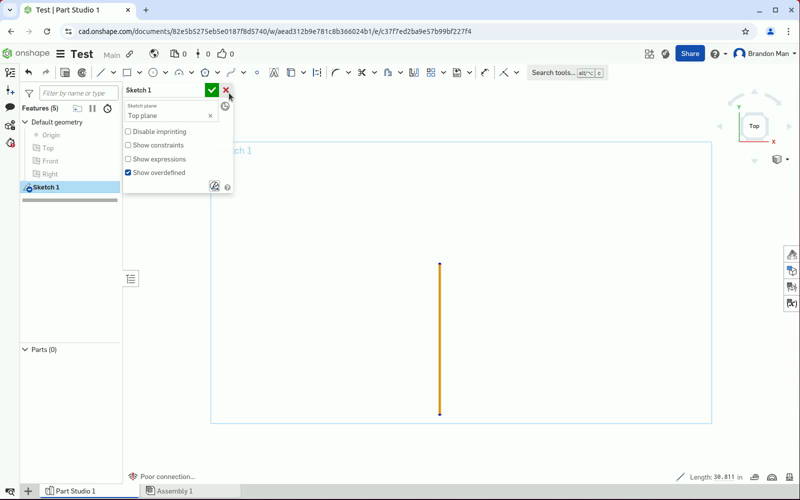
key(shift+h)
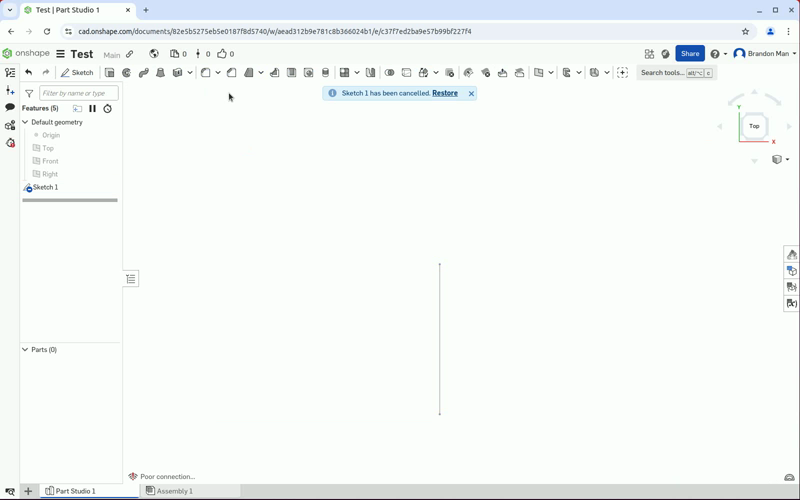
key(shift+s)
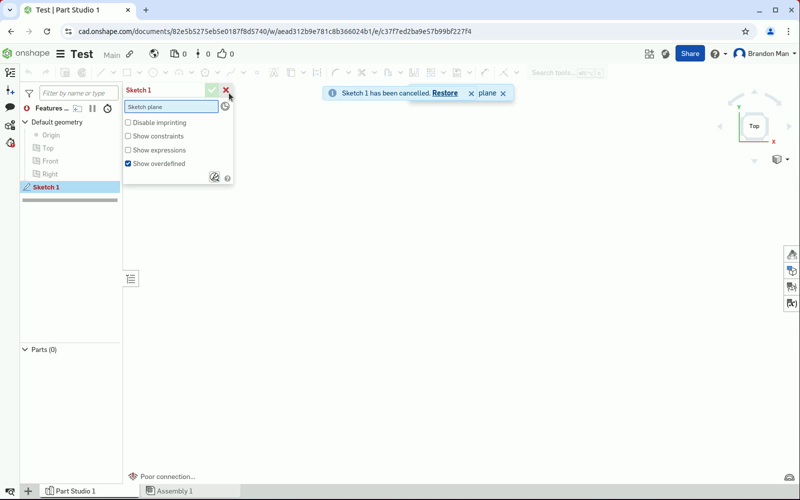
mouse_move(73, 150)
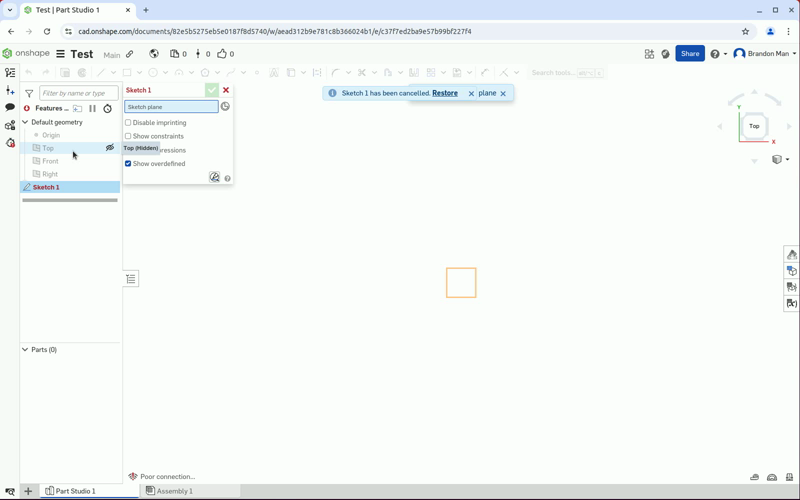
click(73, 150)
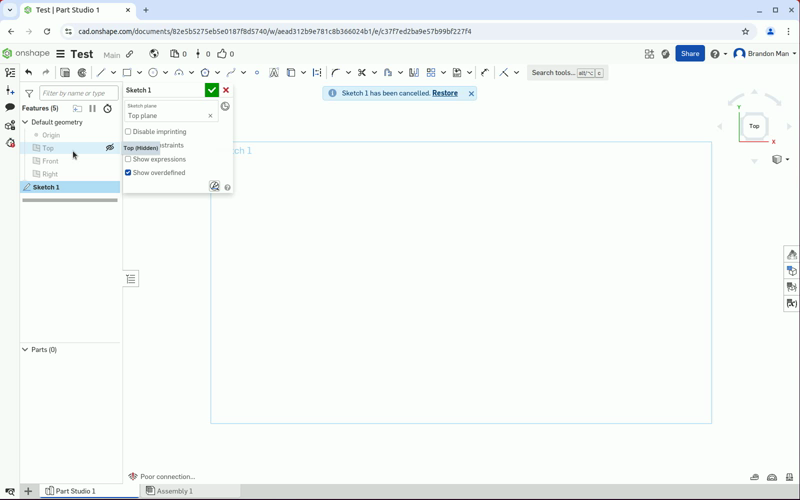
mouse_move(73, 352)
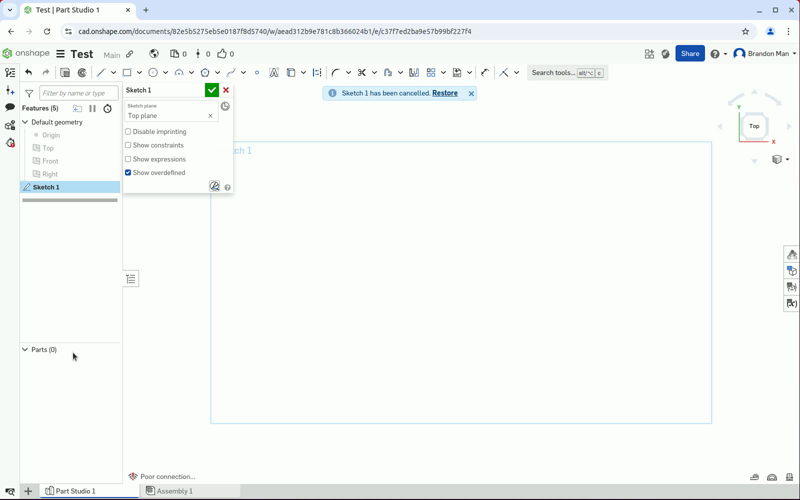
key(y)
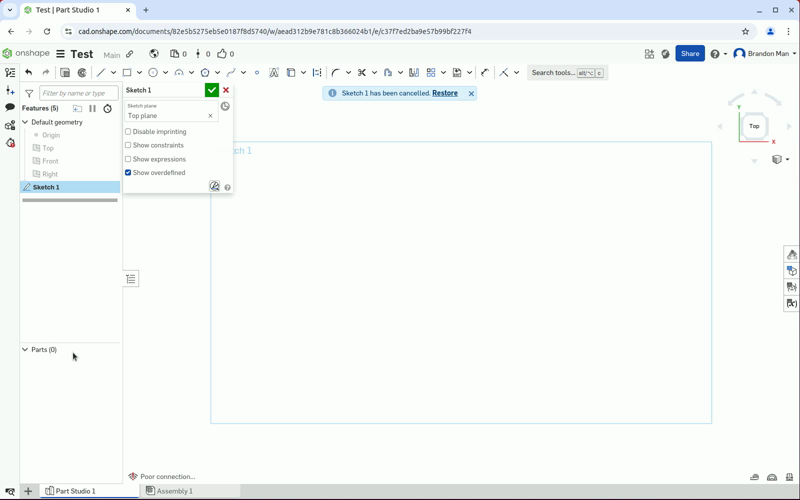
key(l)
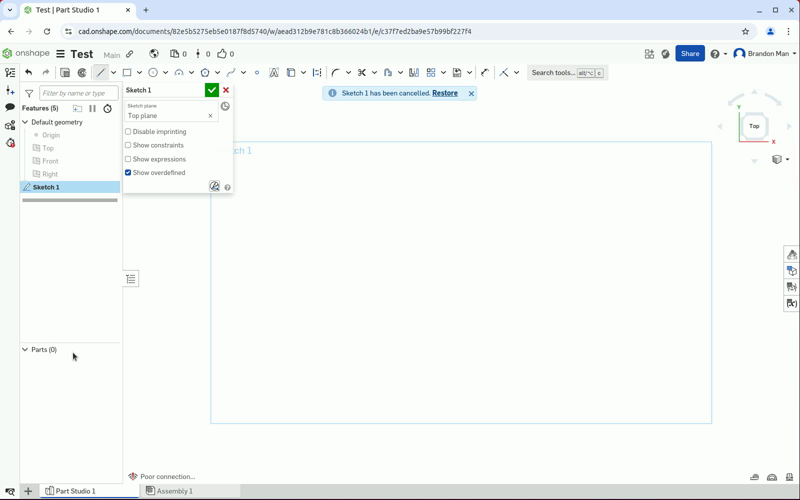
key_down(shift)
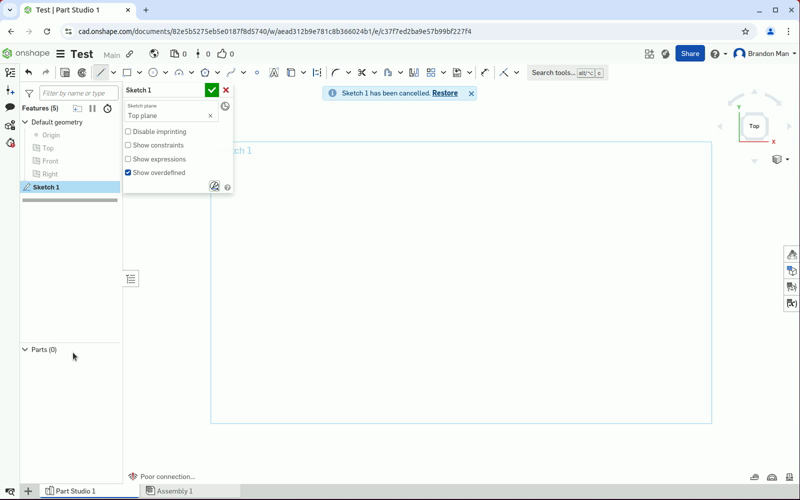
mouse_move(348, 357)
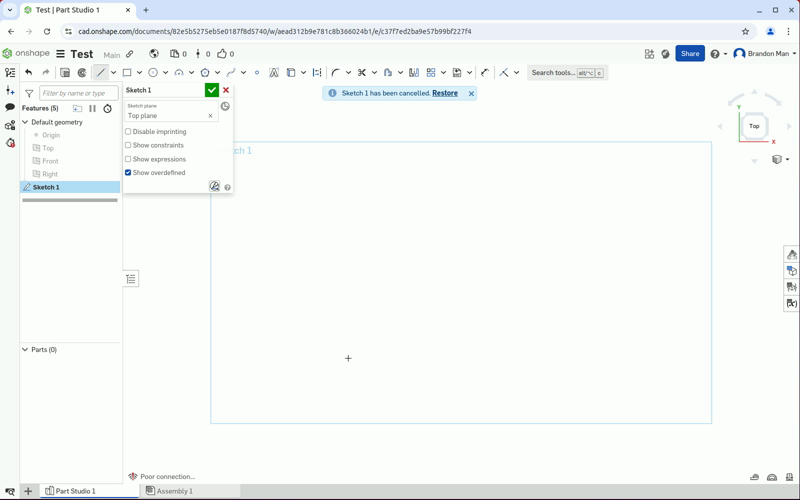
click(348, 357)
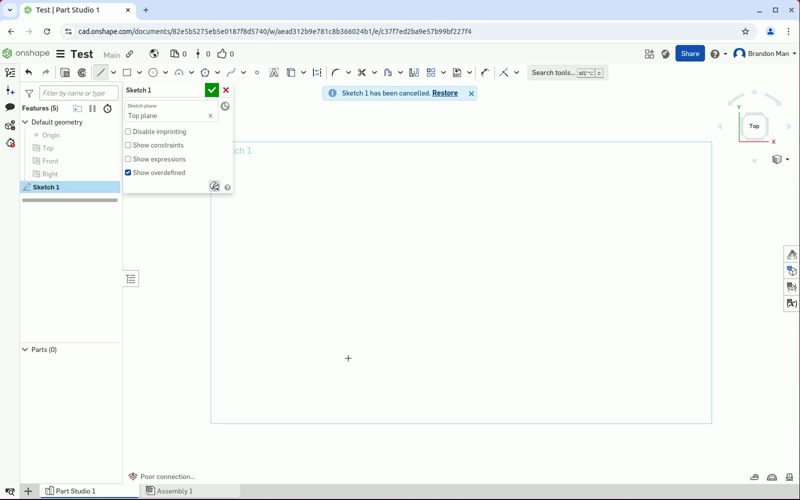
key_up(shift)
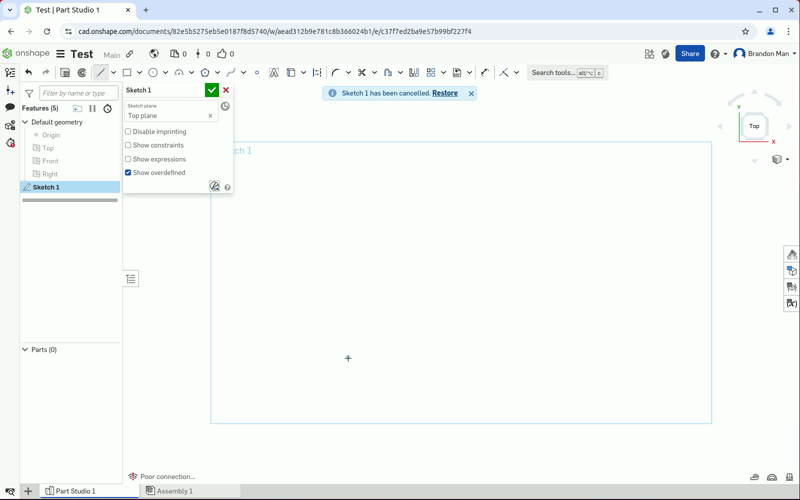
key_down(shift)
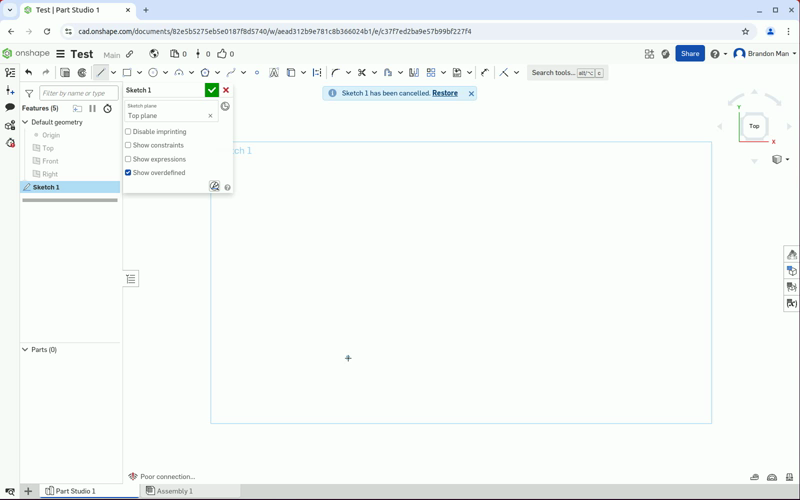
mouse_move(459, 357)
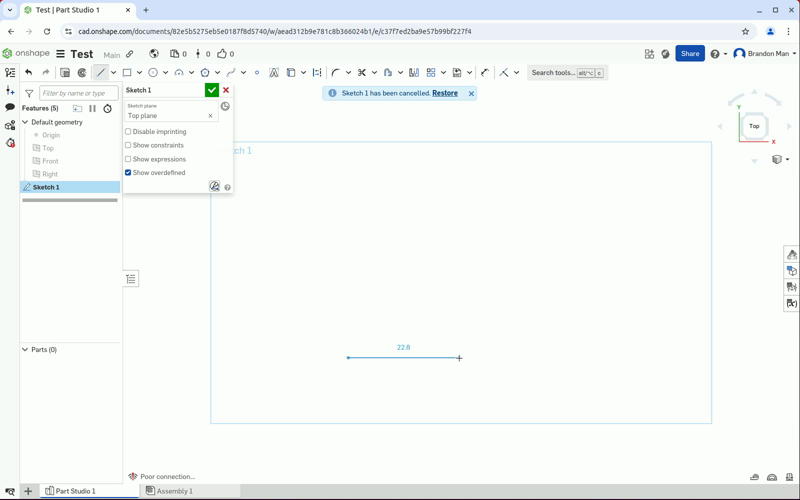
click(459, 357)
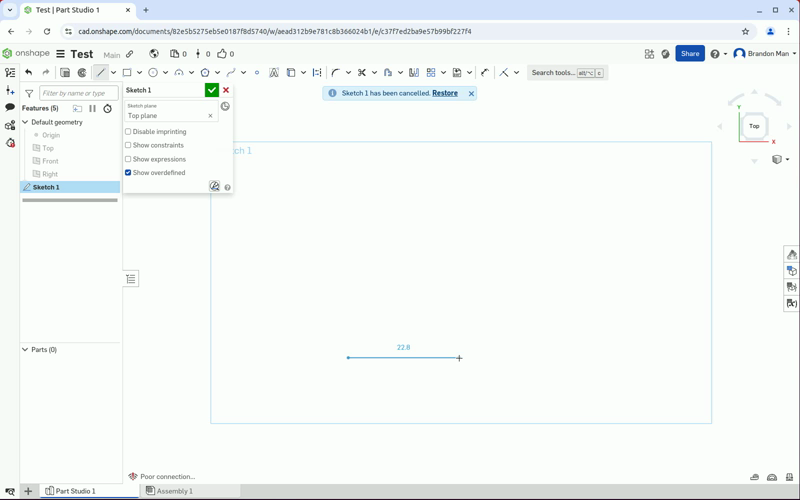
key_up(shift)
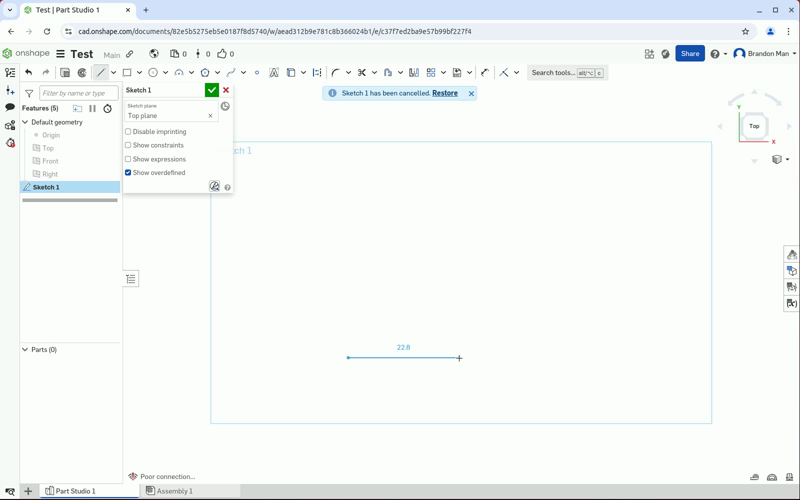
key_down(shift)
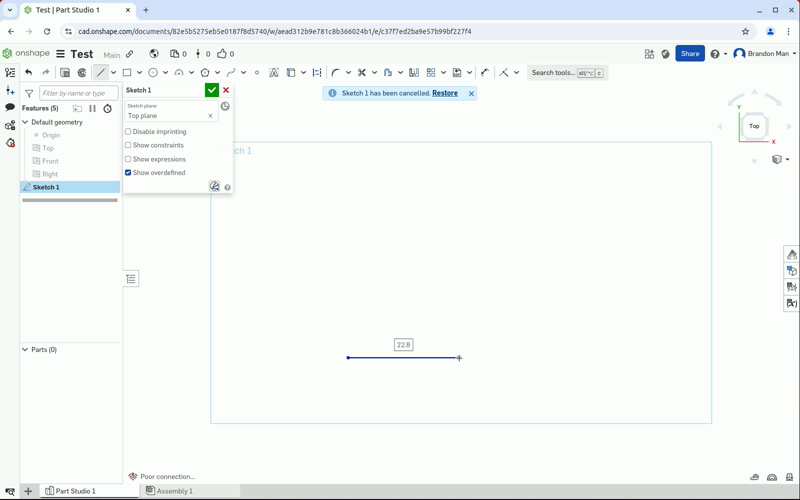
mouse_move(459, 224)
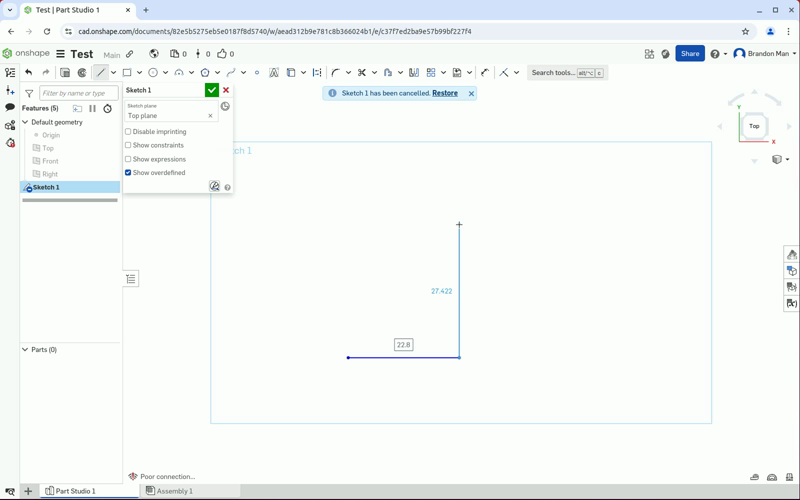
click(459, 224)
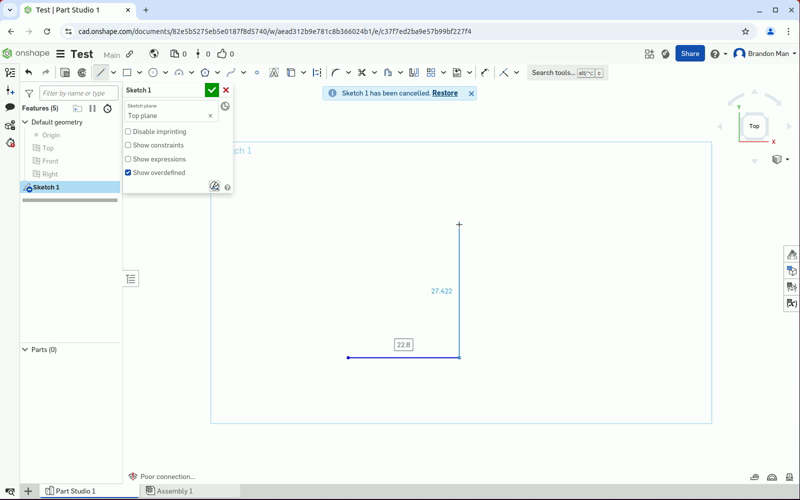
key_up(shift)
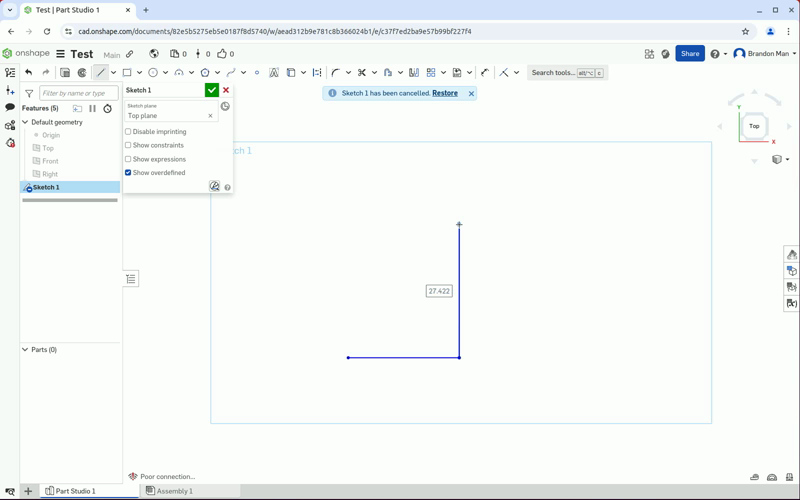
key_down(shift)
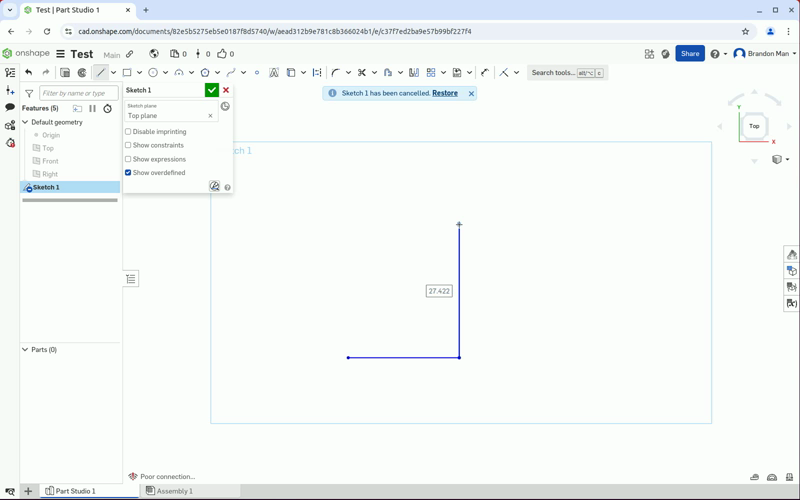
mouse_move(489, 224)
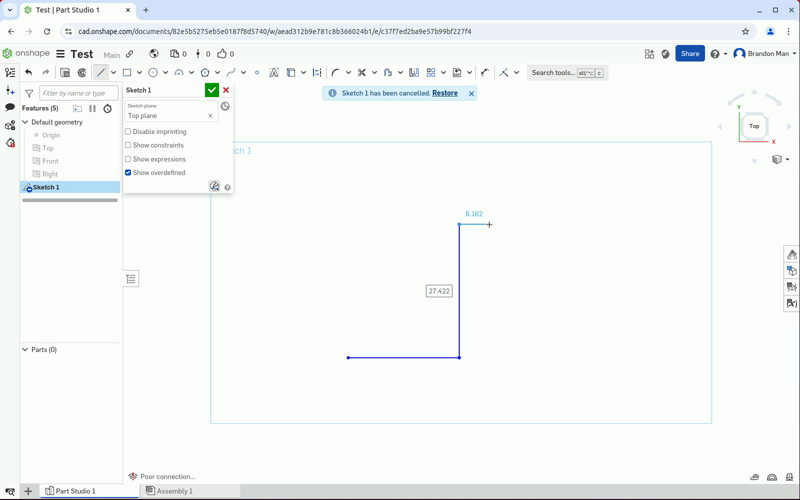
mouse_move(447, 224)
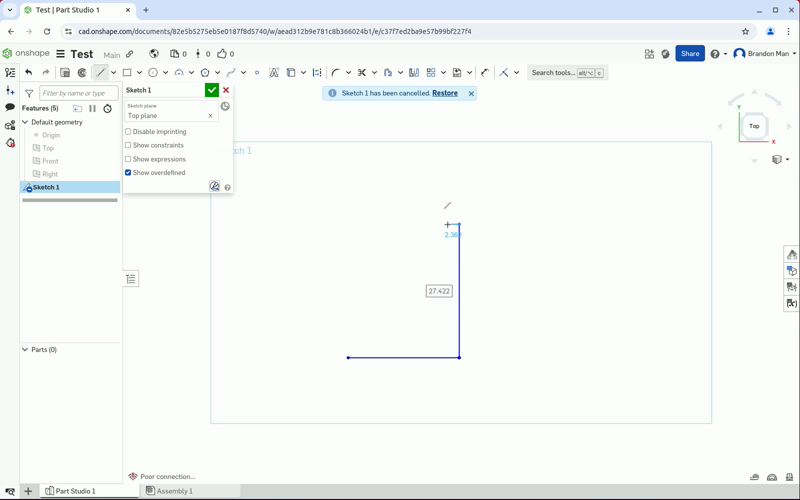
click(447, 224)
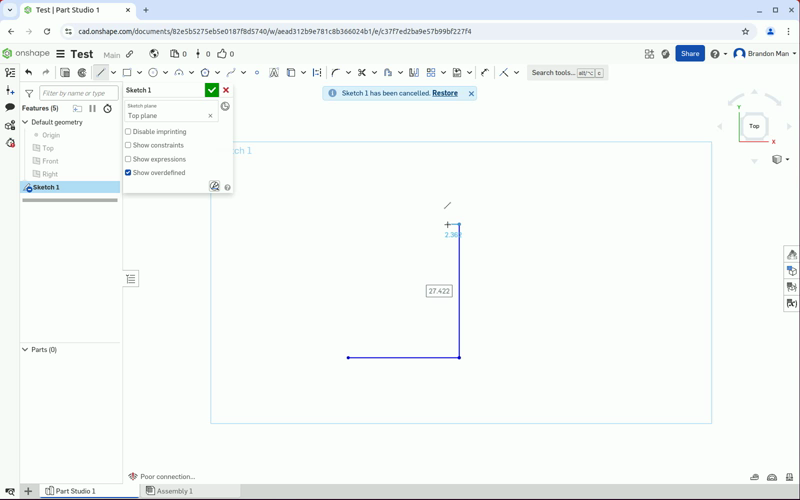
key_up(shift)
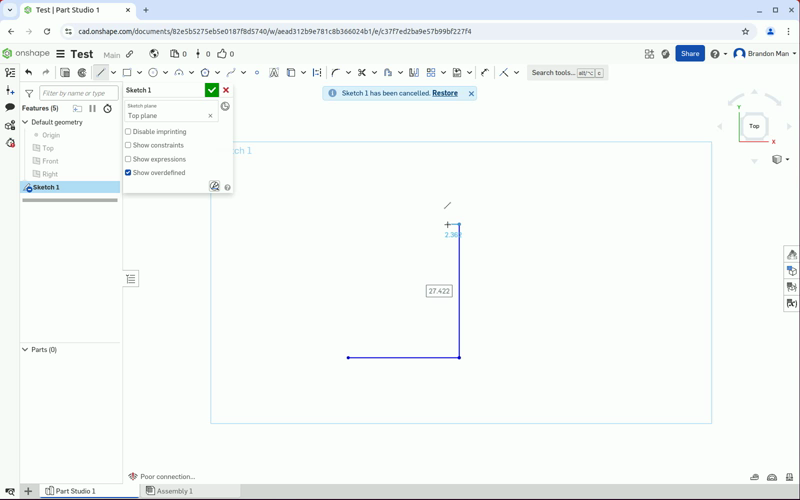
key(esc)
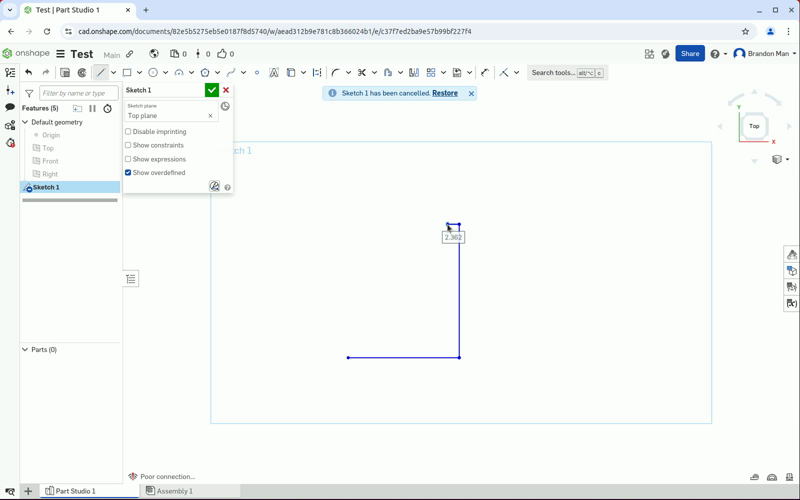
key(a)
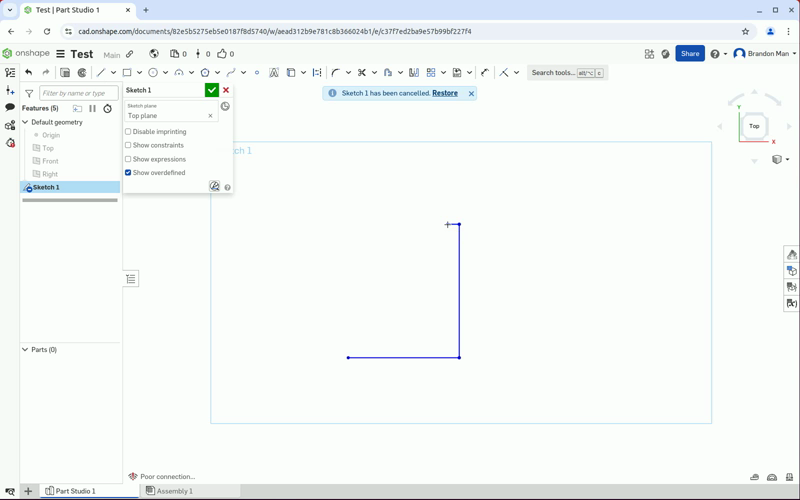
mouse_move(447, 224)
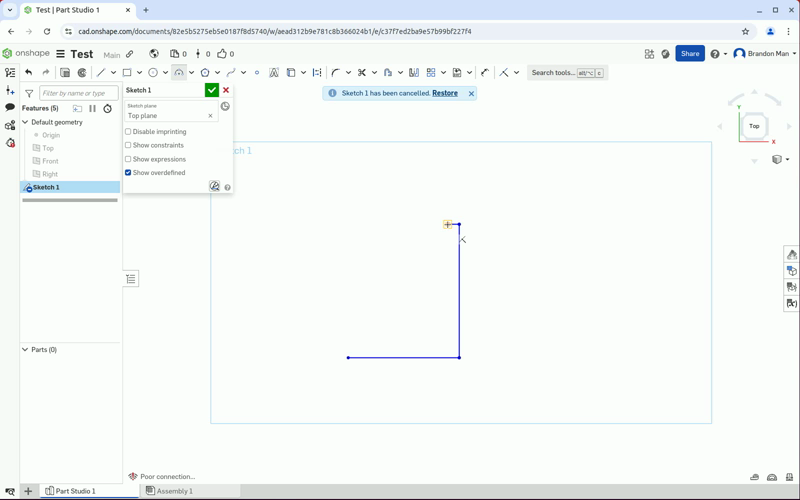
click(447, 224)
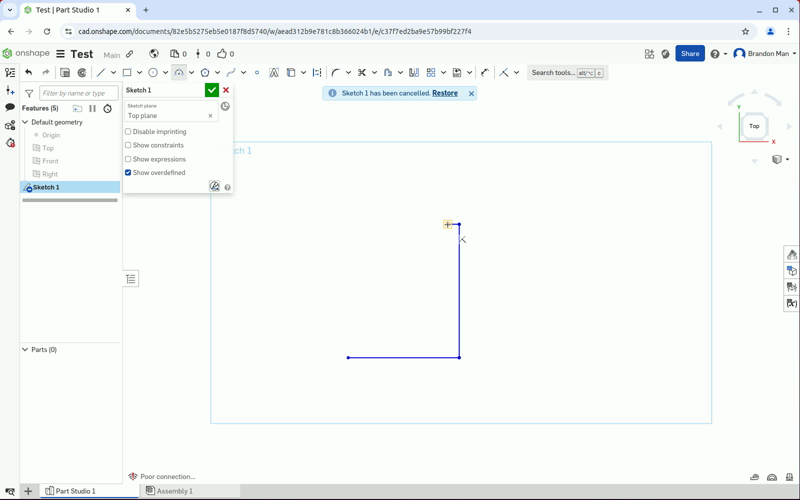
key_down(shift)
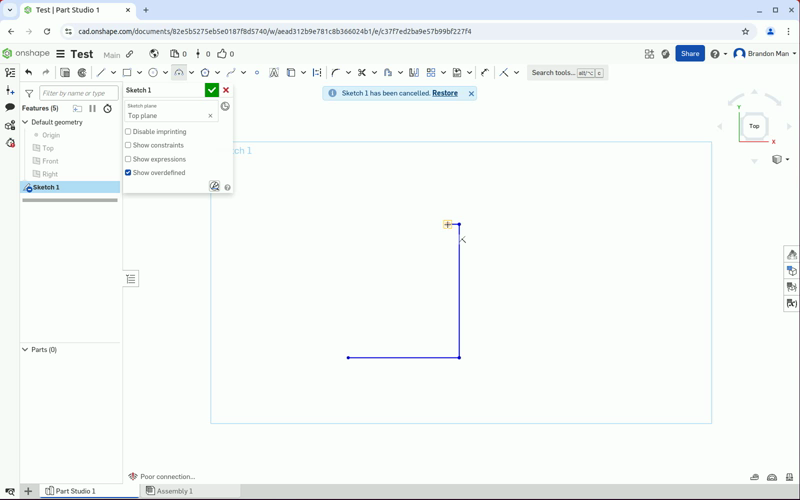
mouse_move(359, 224)
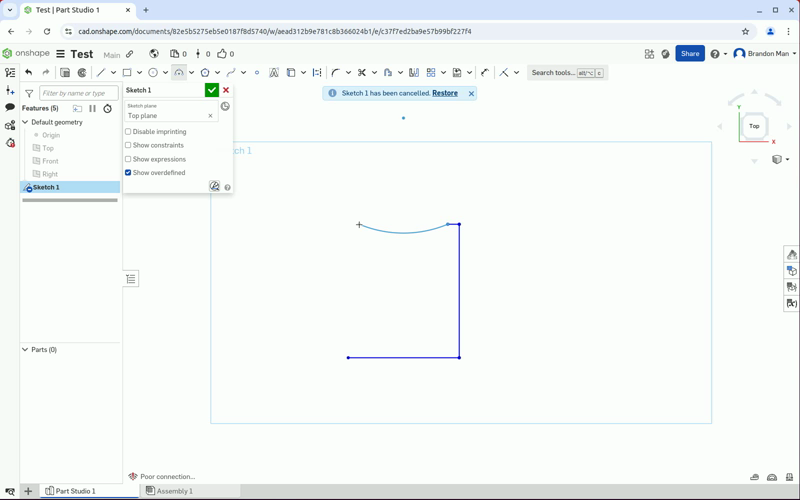
click(359, 224)
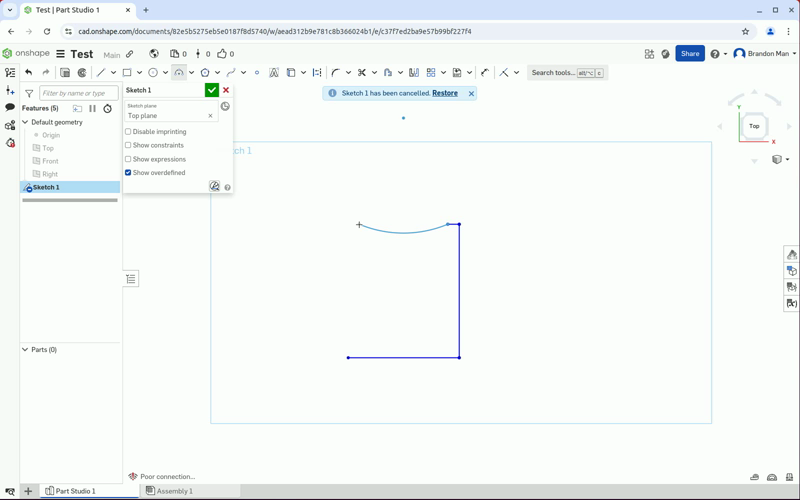
mouse_move(403, 268)
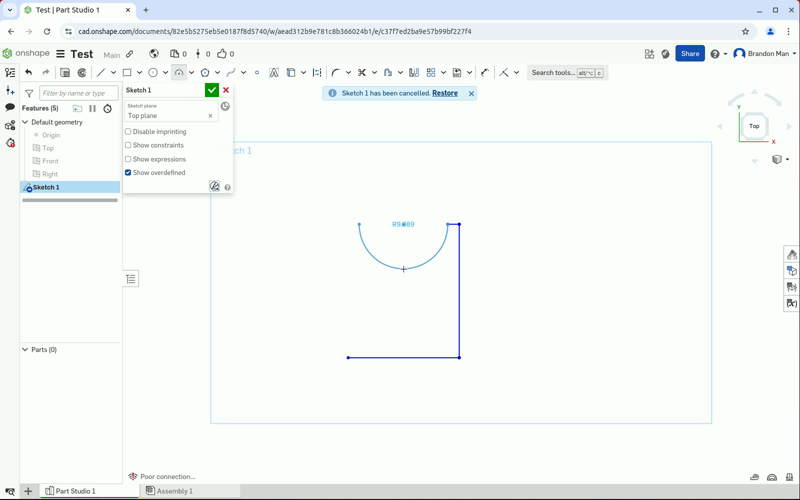
click(403, 268)
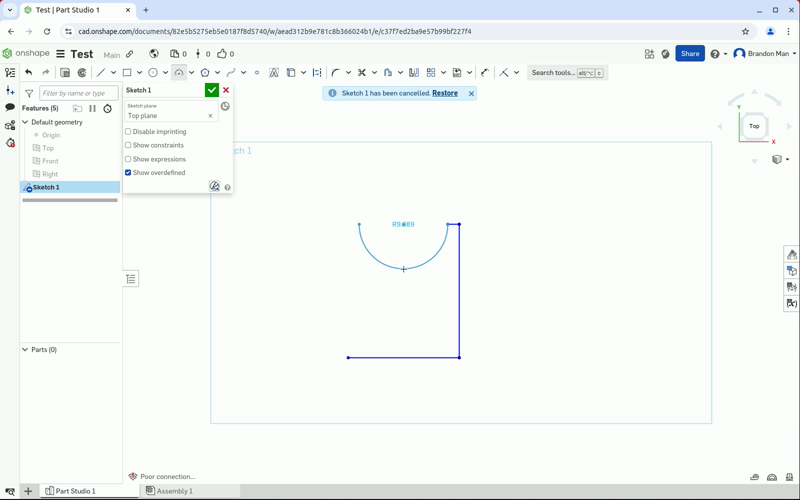
key_up(shift)
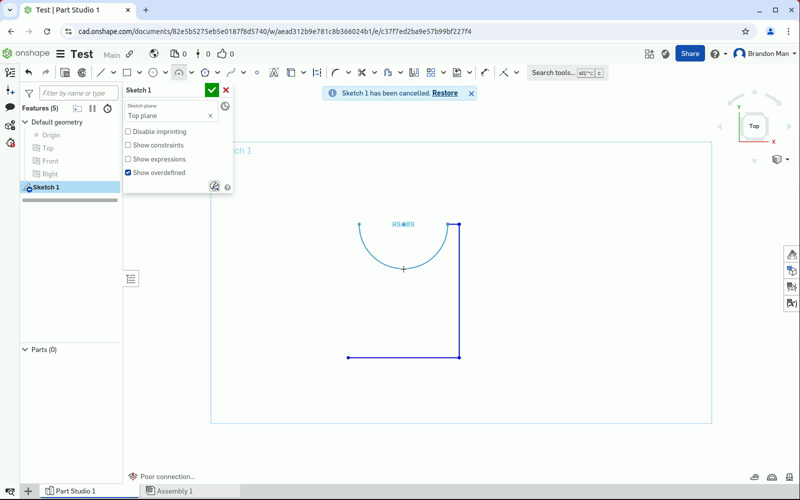
key(esc)
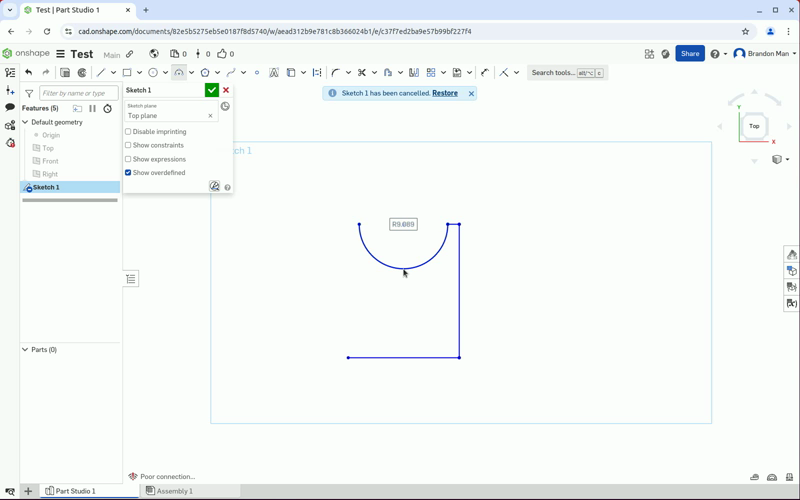
key(l)
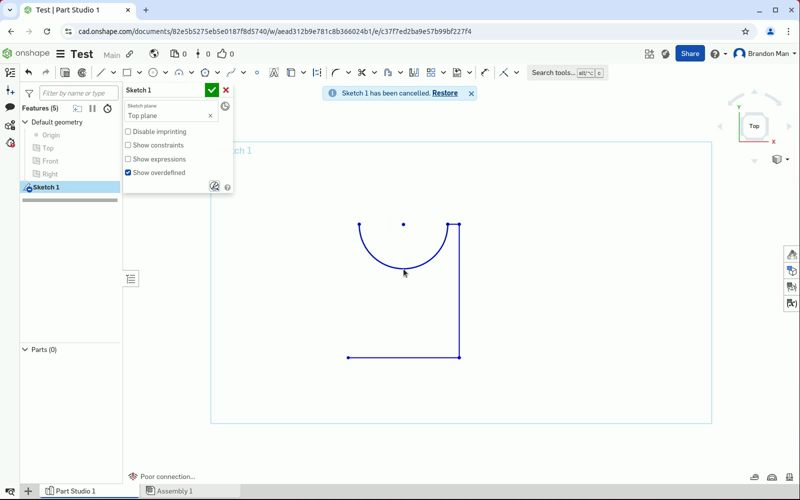
mouse_move(359, 224)
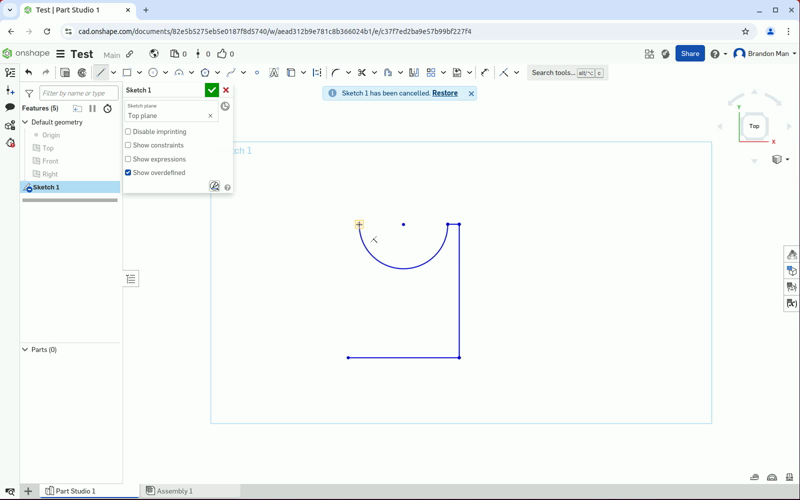
click(359, 224)
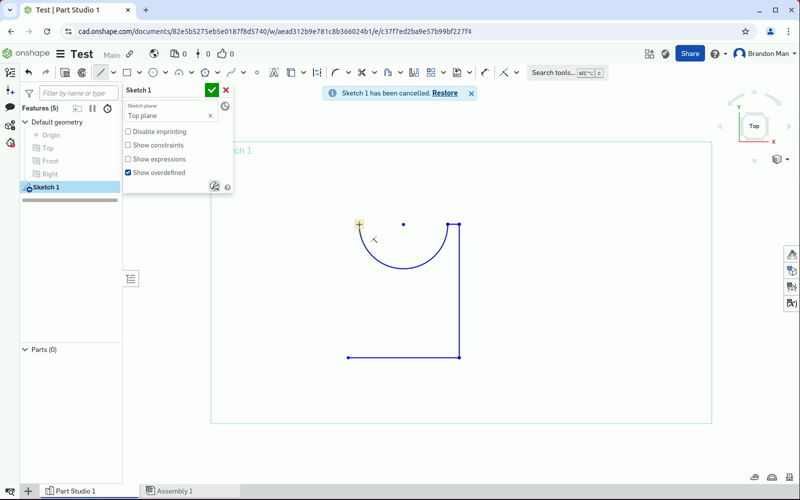
key_down(shift)
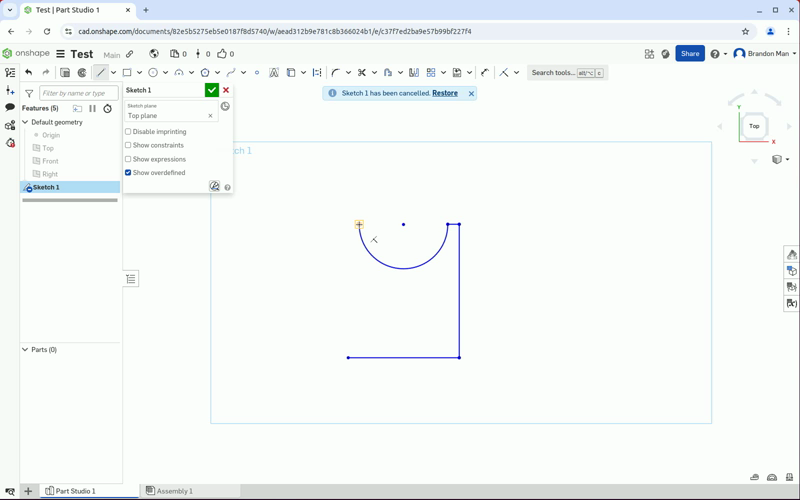
mouse_move(389, 224)
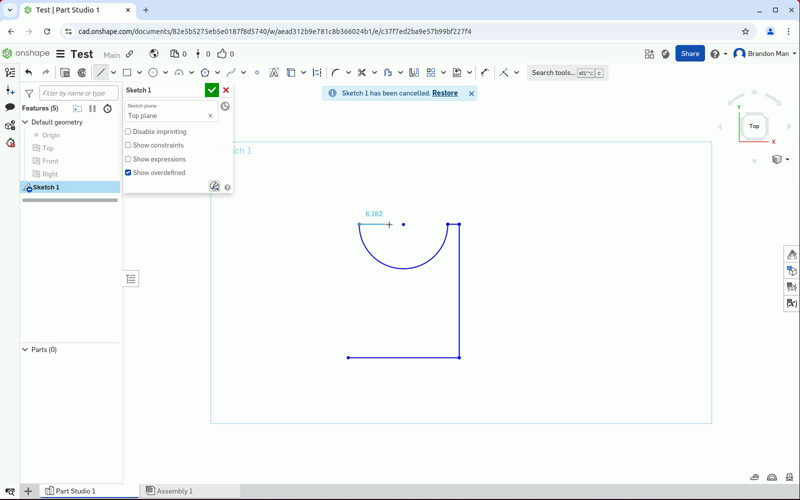
mouse_move(348, 224)
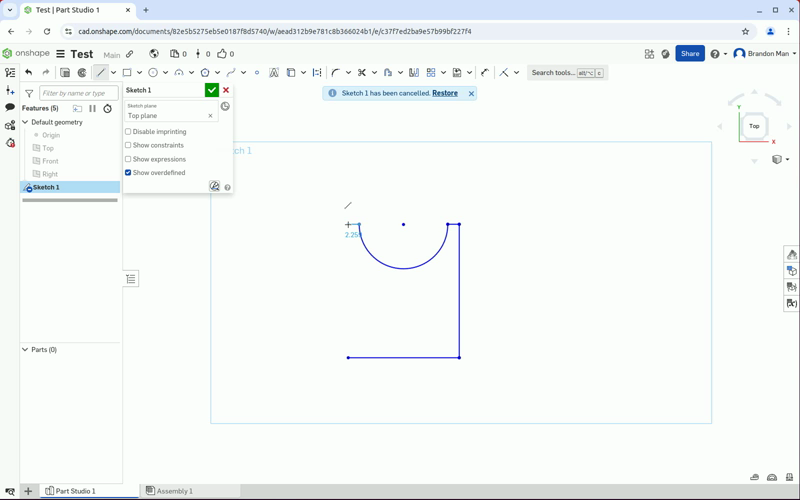
click(348, 224)
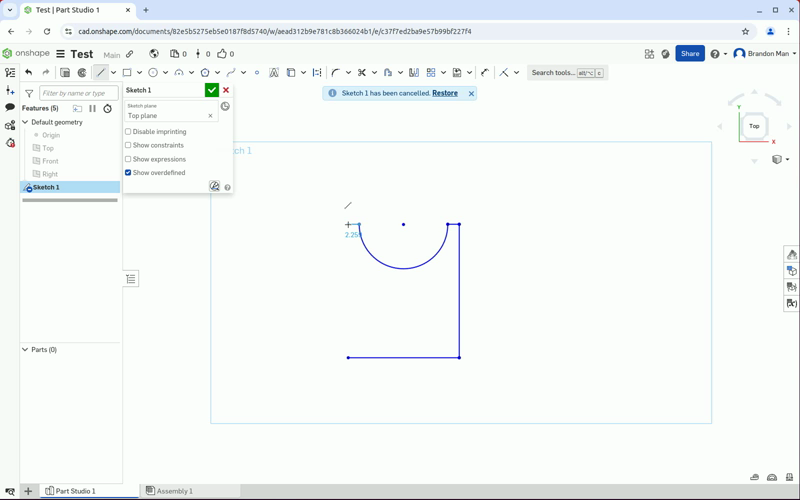
key_up(shift)
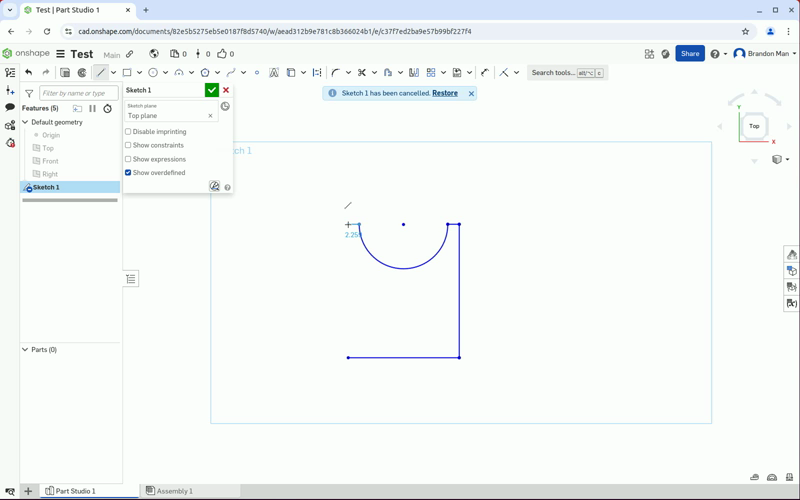
key_down(shift)
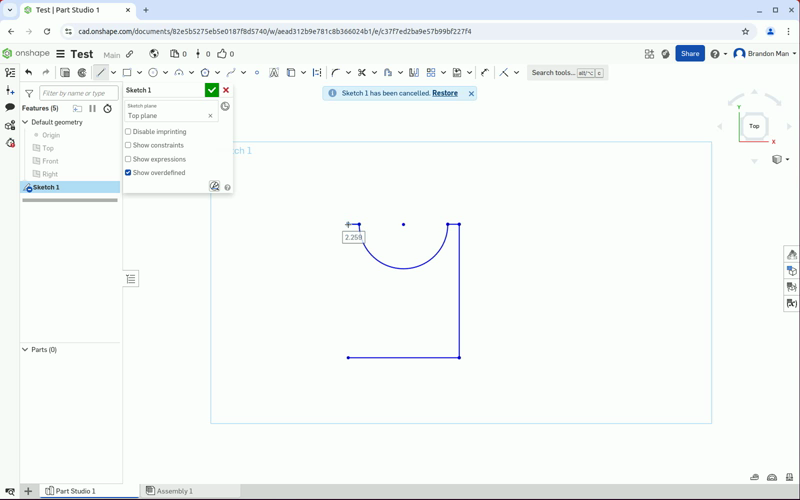
mouse_move(348, 357)
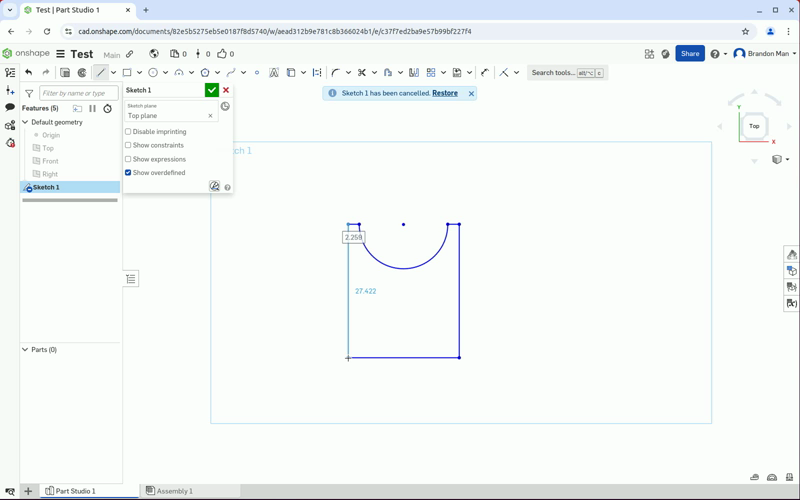
key_up(shift)
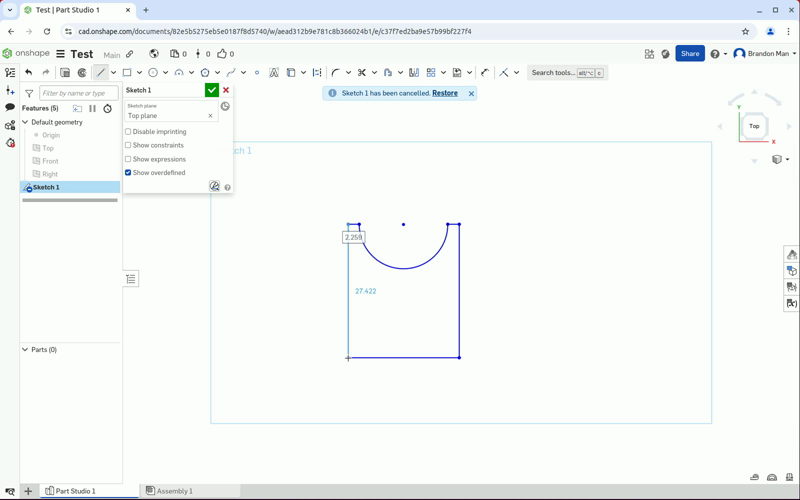
click(348, 357)
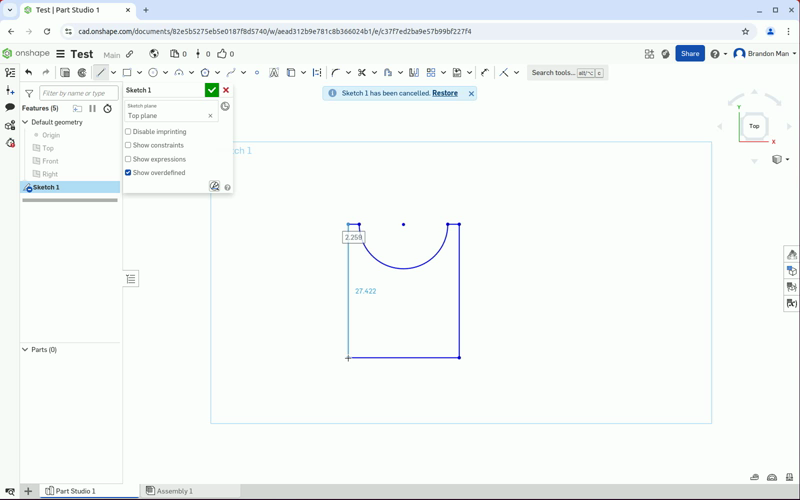
key(esc)
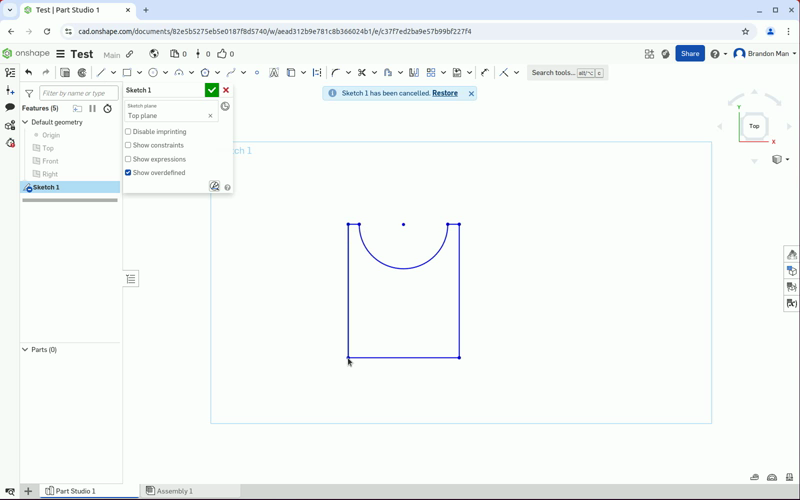
mouse_move(430, 303)
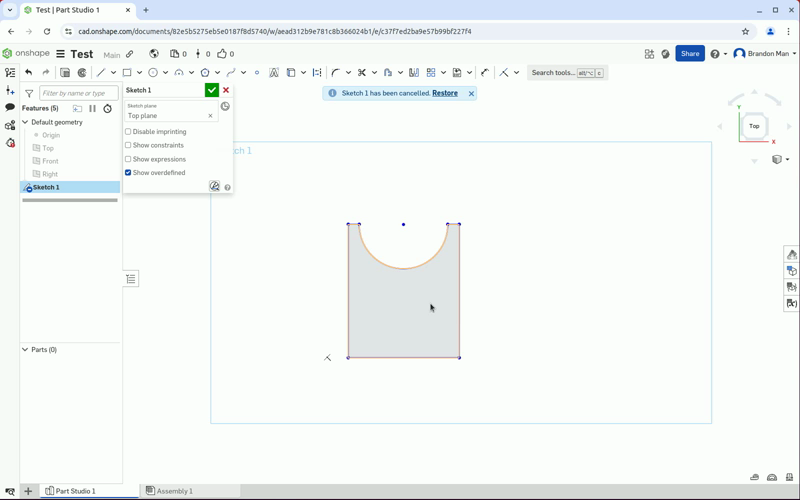
scroll(6)
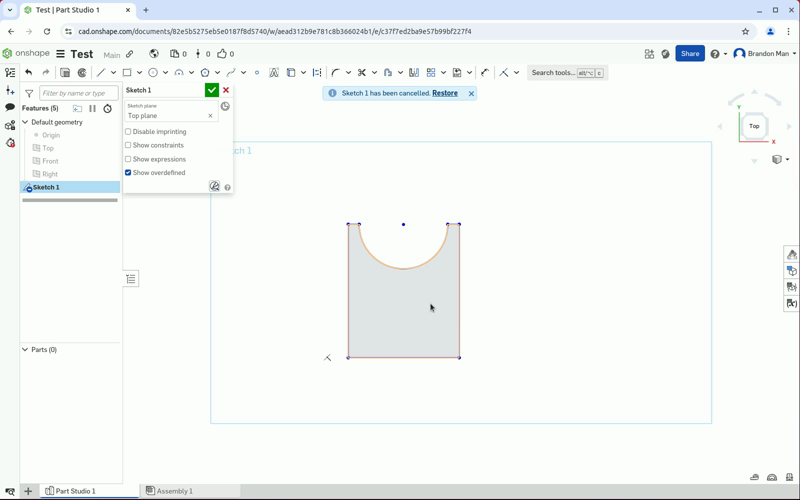
scroll(6)
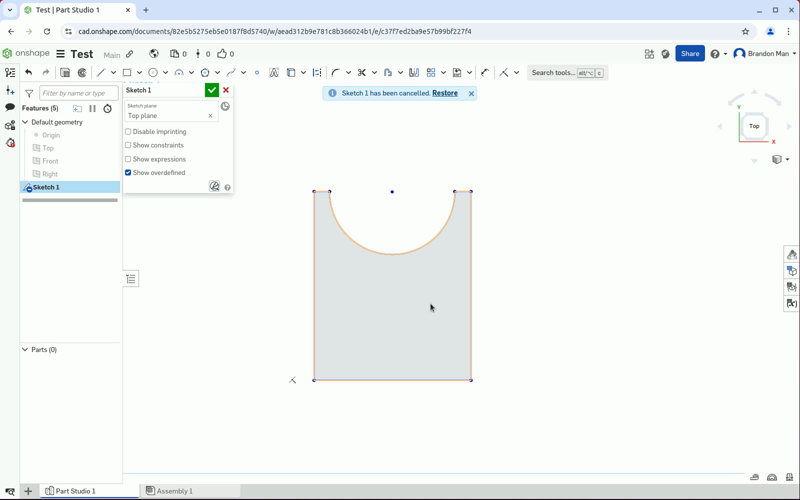
scroll(6)
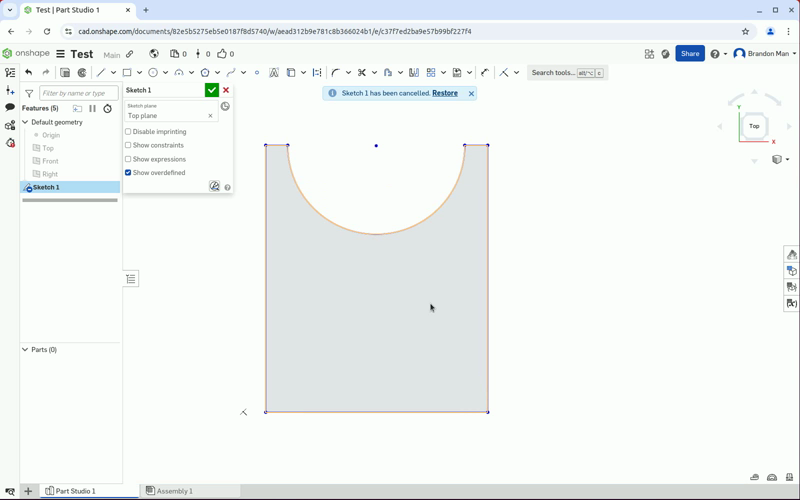
scroll(6)
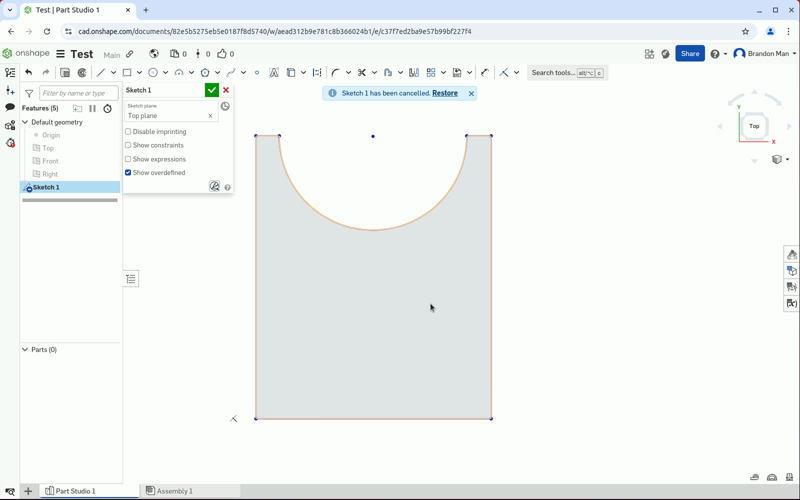
scroll(6)
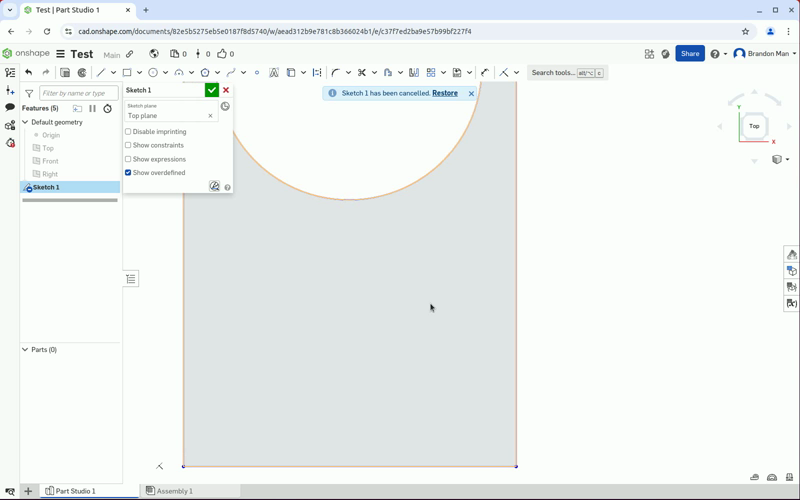
scroll(6)
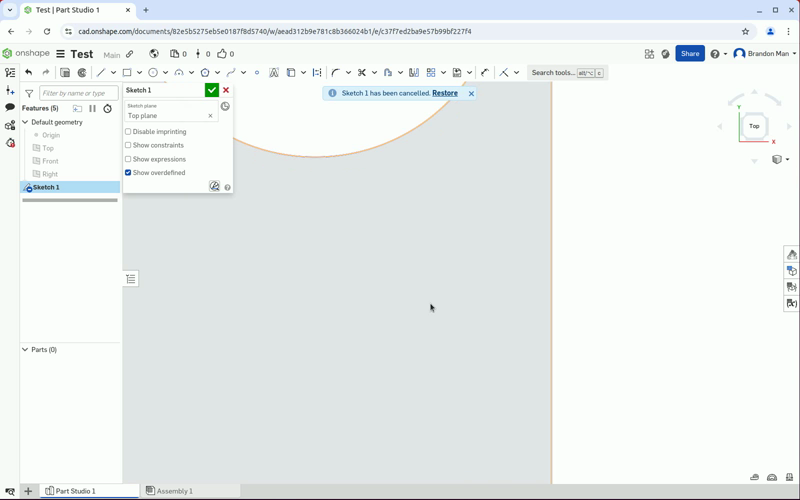
scroll(6)
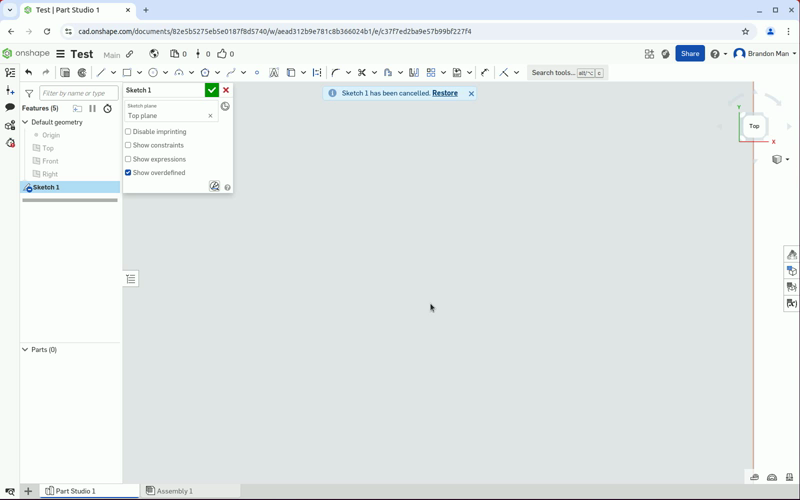
click(430, 303)
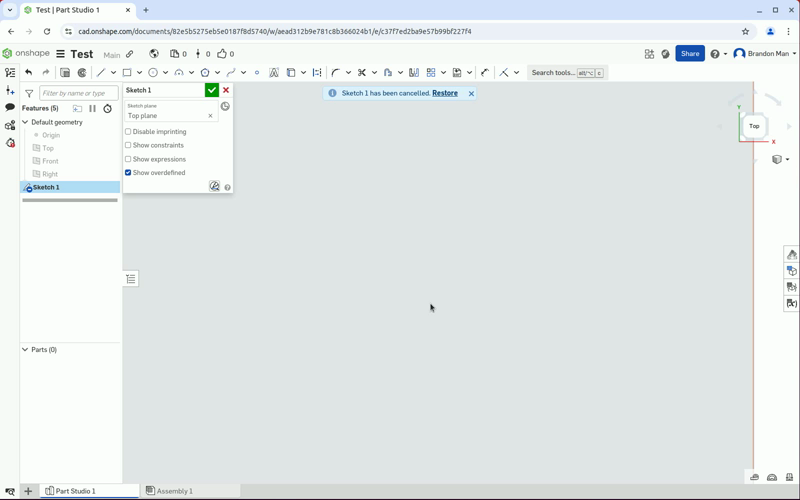
scroll(-6)
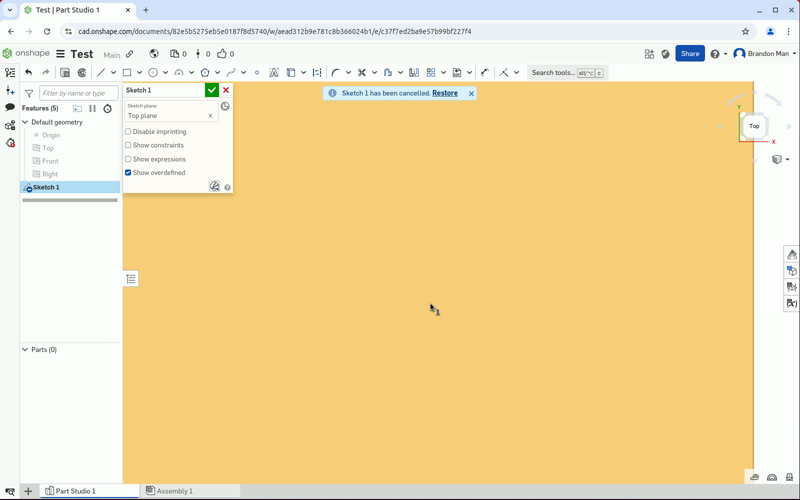
scroll(-6)
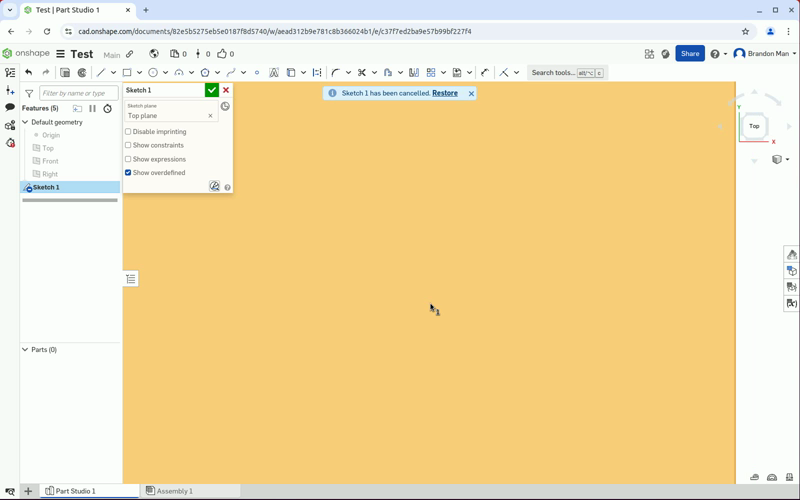
scroll(-6)
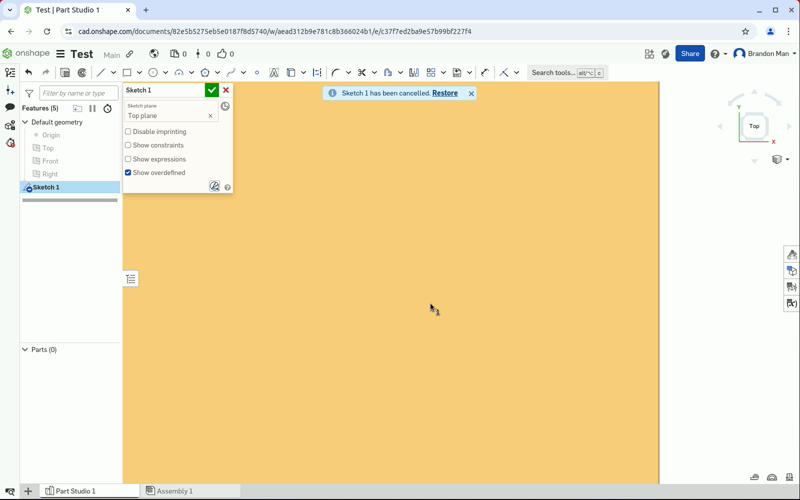
scroll(-6)
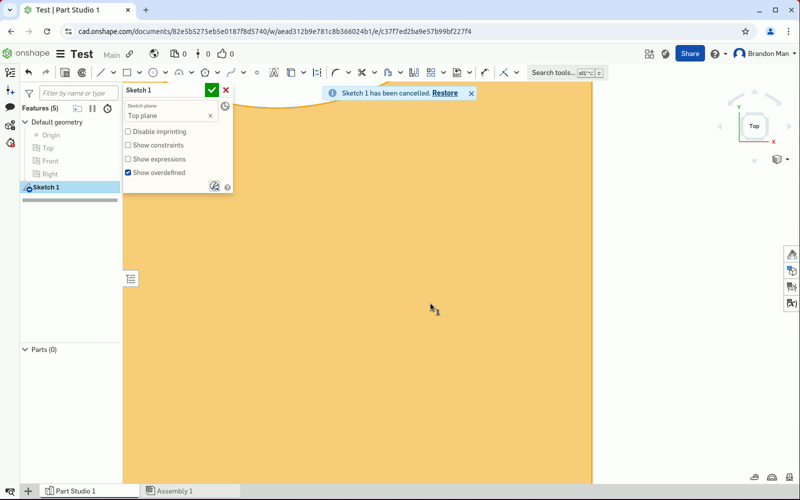
scroll(-6)
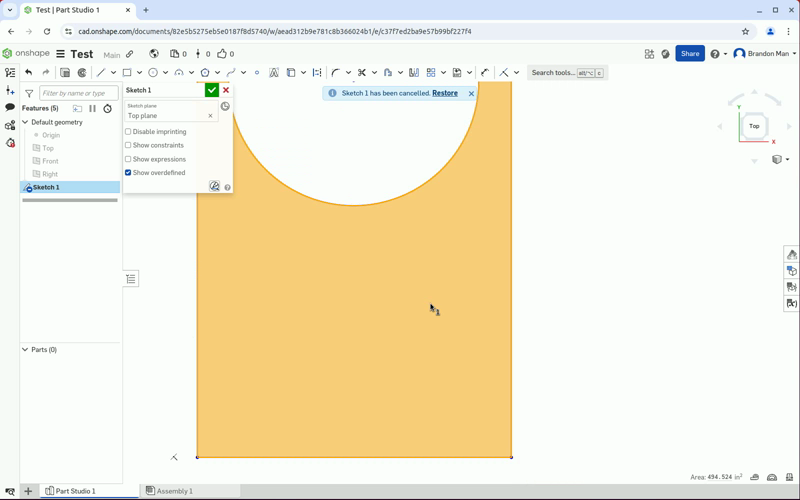
scroll(-6)
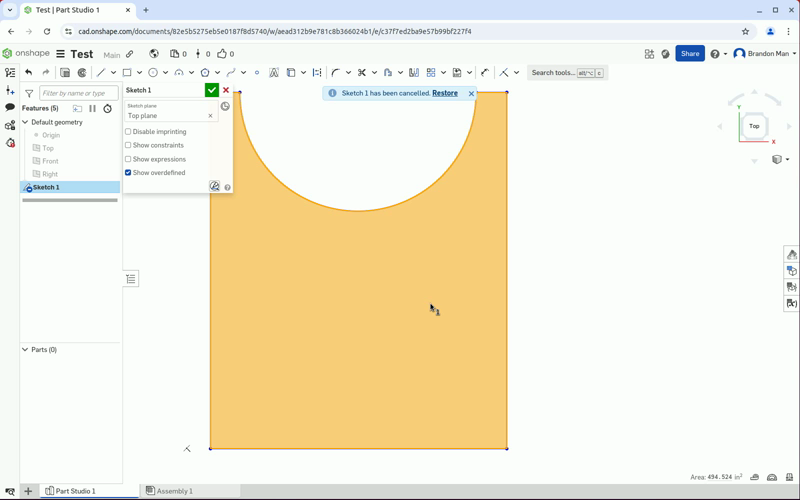
scroll(-6)
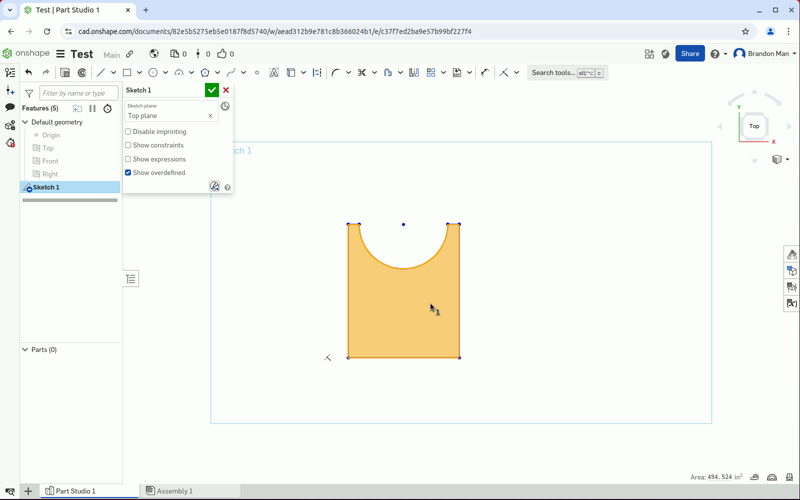
mouse_move(73, 352)
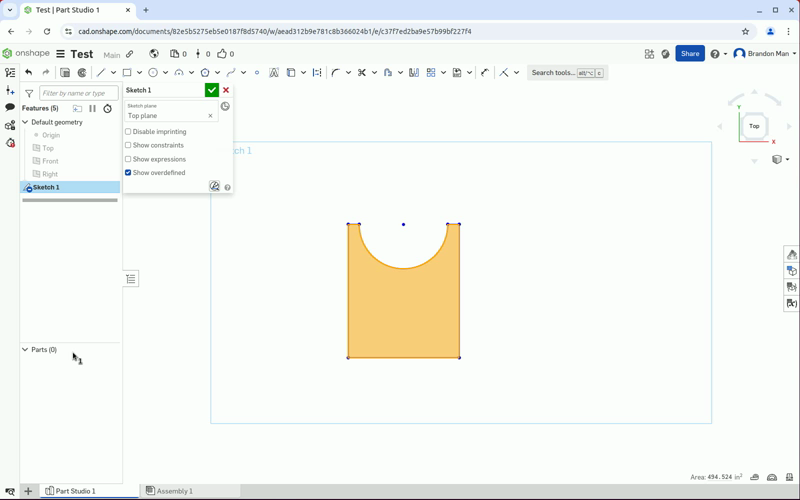
key(shift+y)
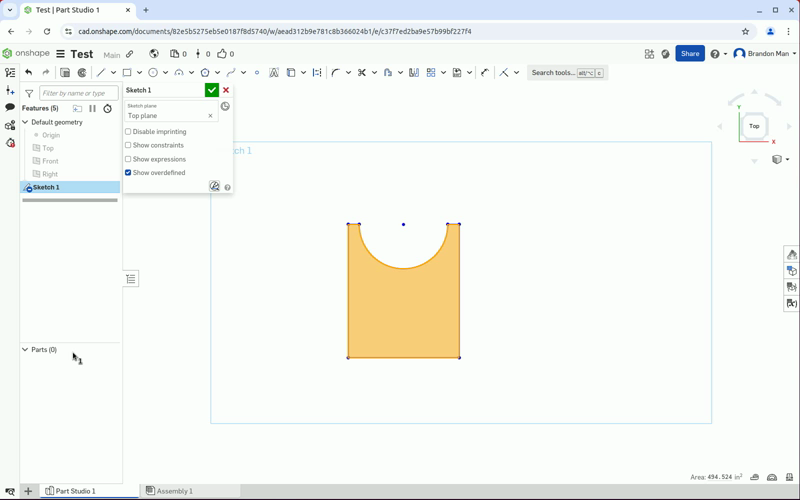
key(shift+e)
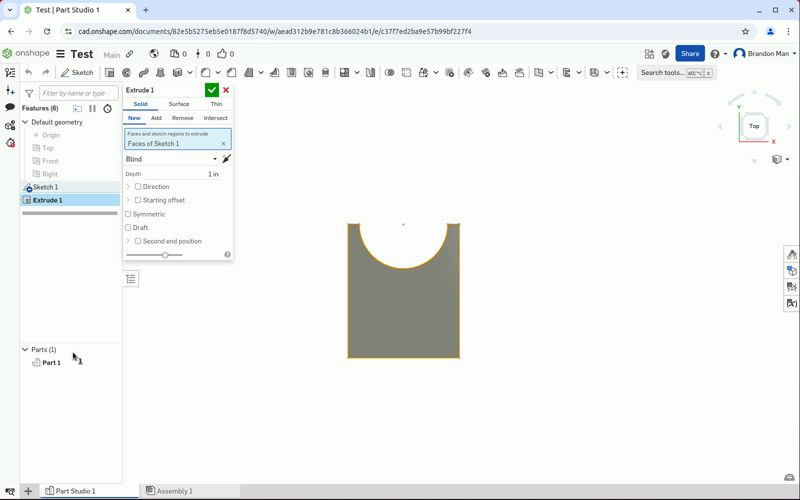
mouse_move(143, 106)
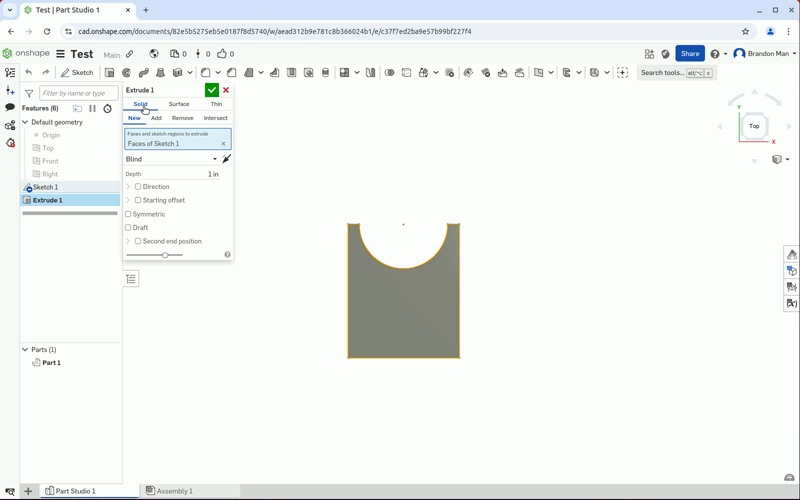
click(143, 106)
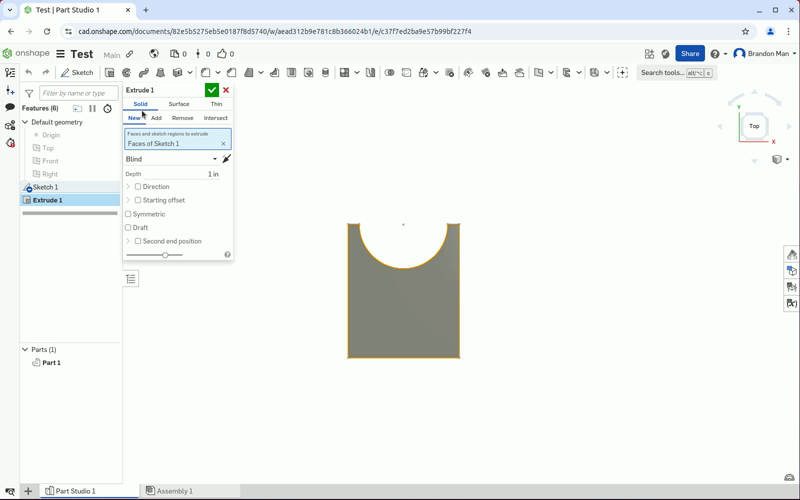
mouse_move(137, 120)
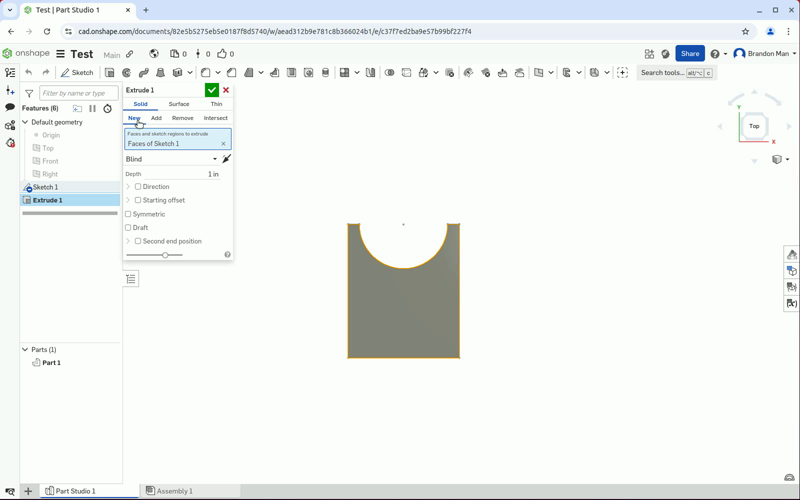
click(137, 120)
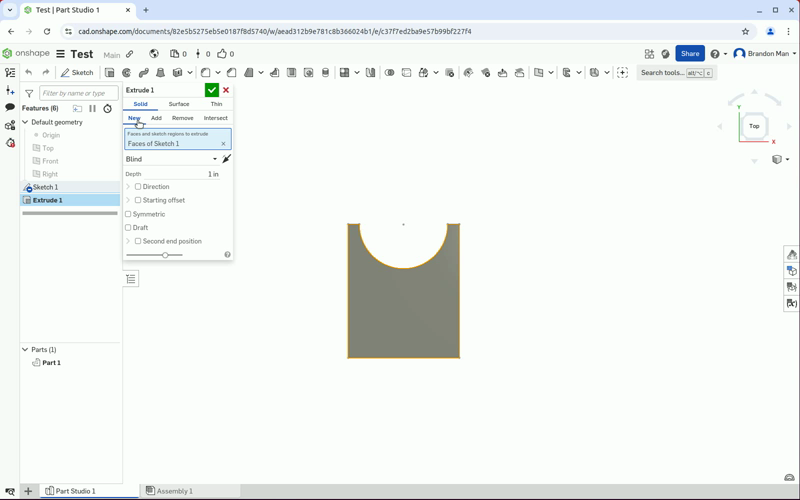
key(tab, 4)
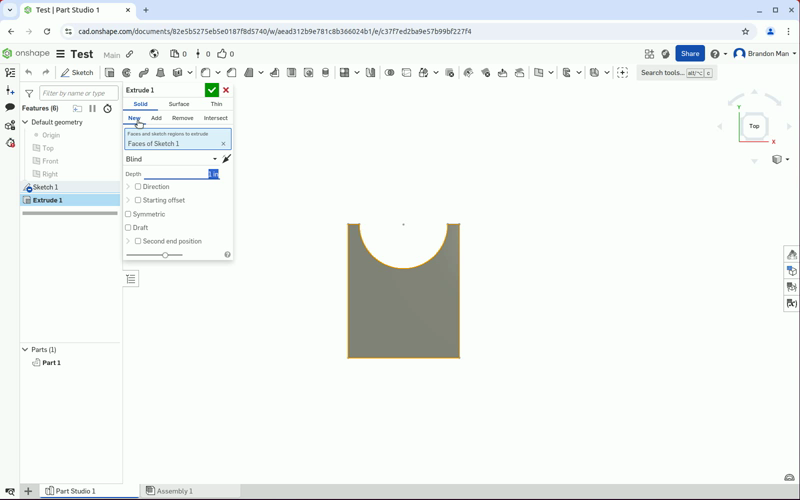
text(4.092)
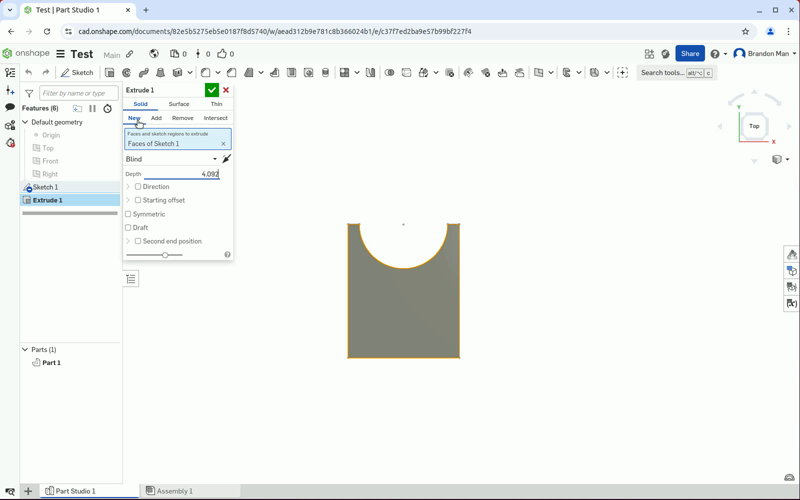
key(enter)
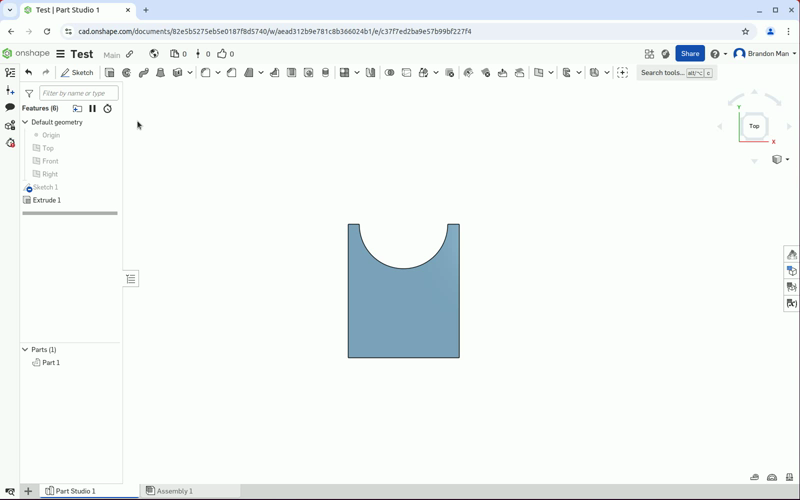
key(shift+h)
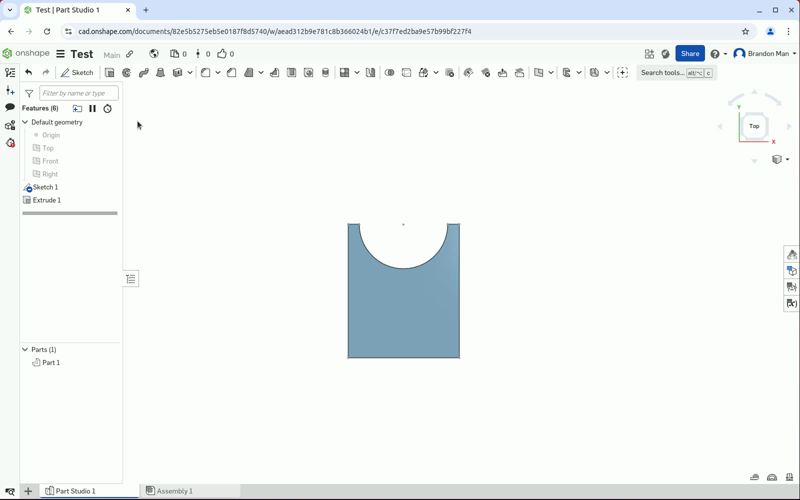
key(shift+h)
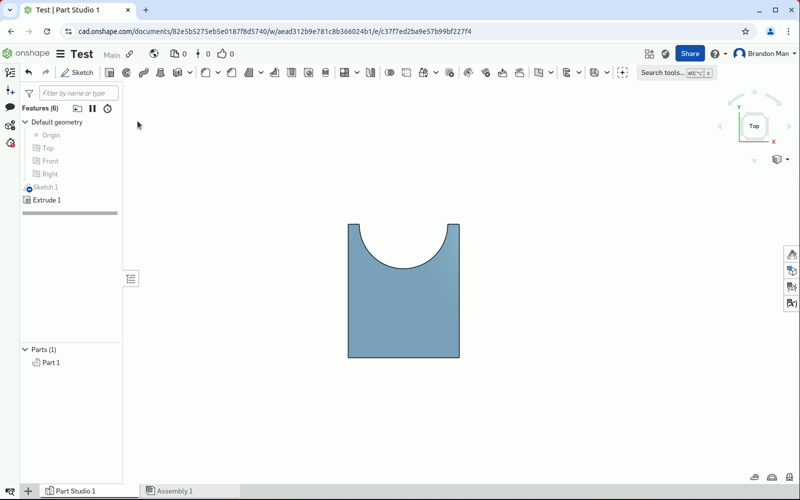
mouse_move(73, 189)
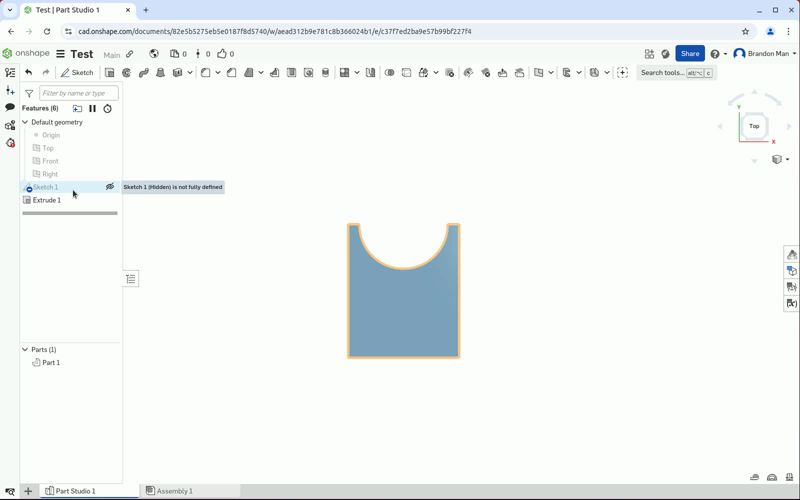
click(73, 189)
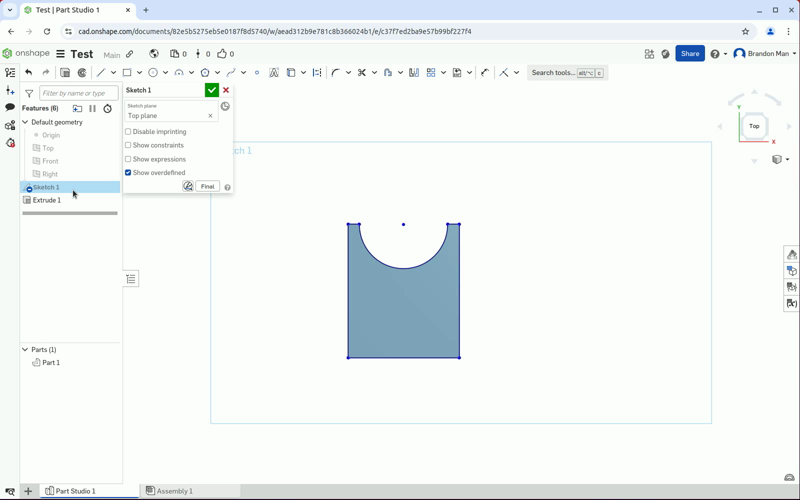
mouse_move(229, 92)
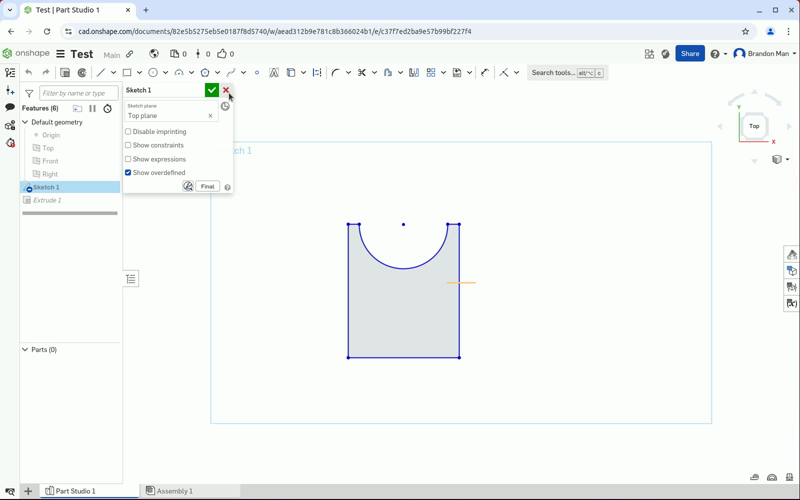
click(229, 92)
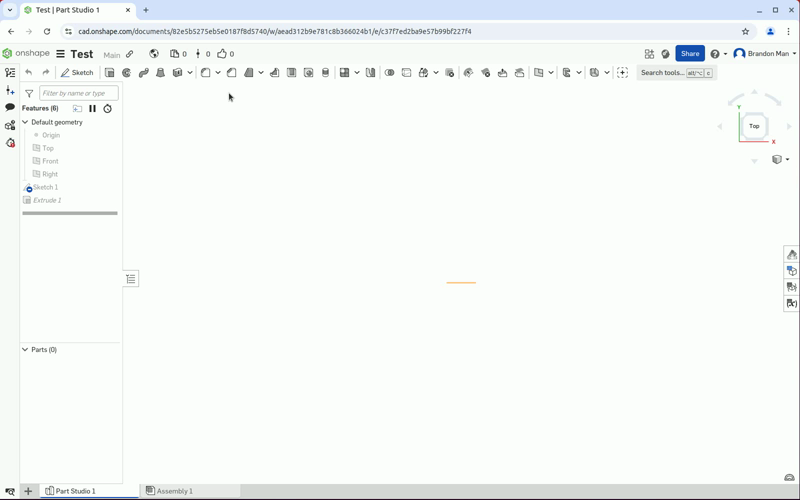
mouse_move(73, 352)
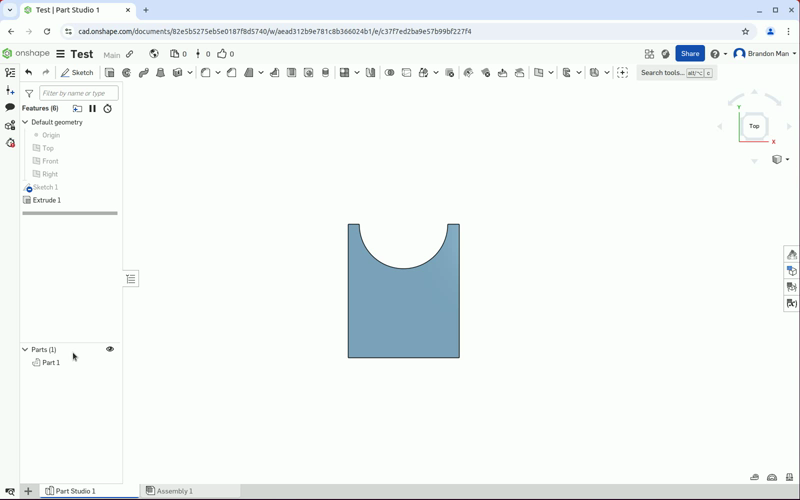
key(y)
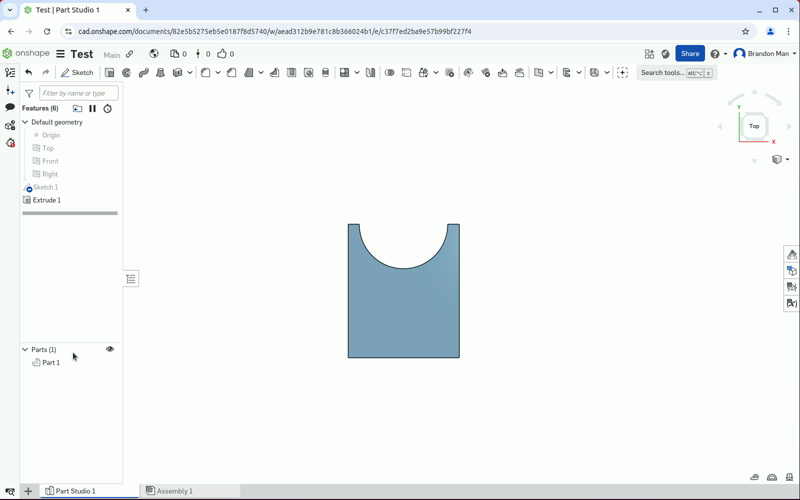
key(shift+p)
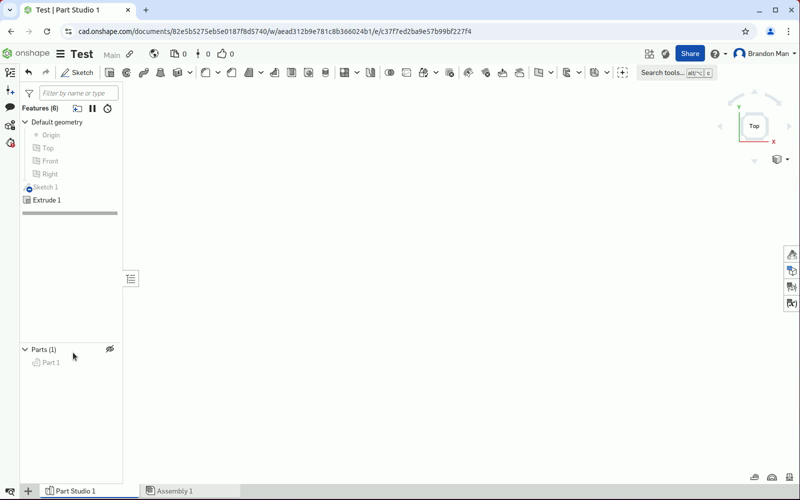
key(space)
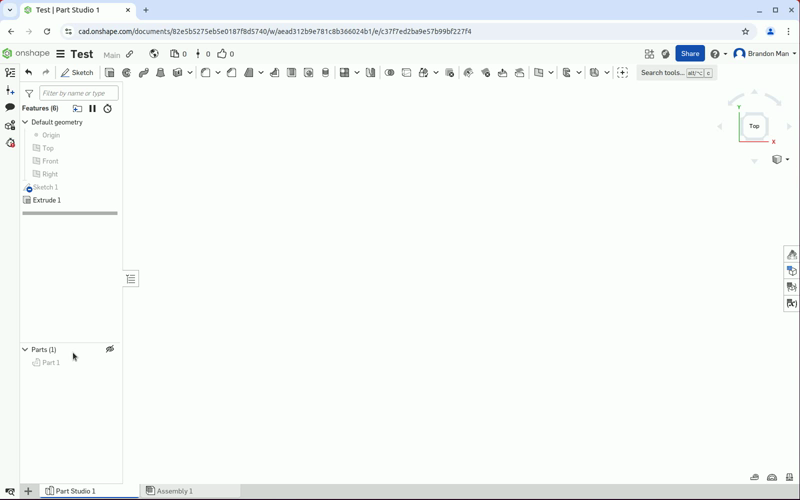
key_down(shift)
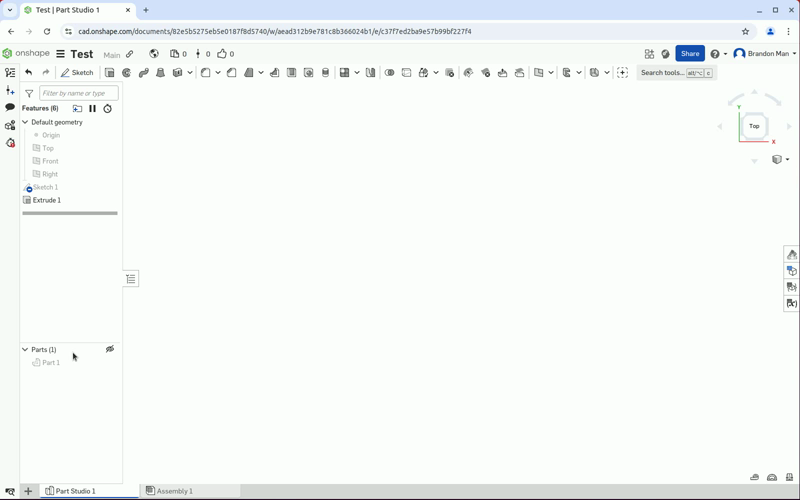
key(up)
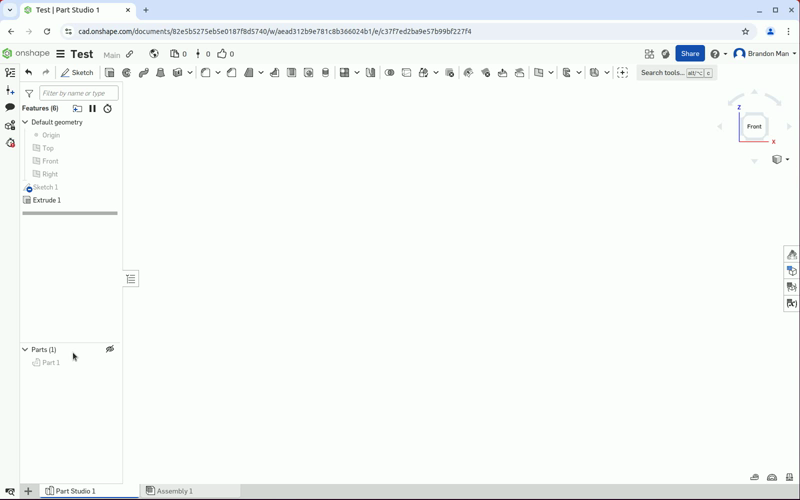
key_up(shift)
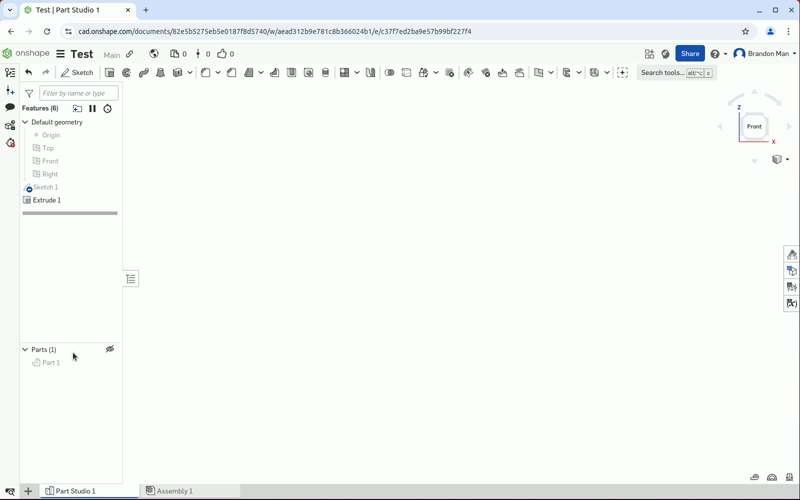
mouse_move(73, 352)
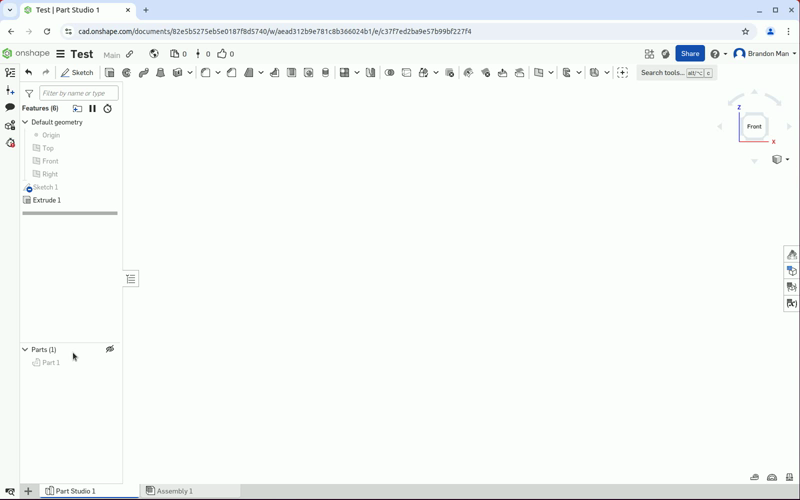
key(shift+y)
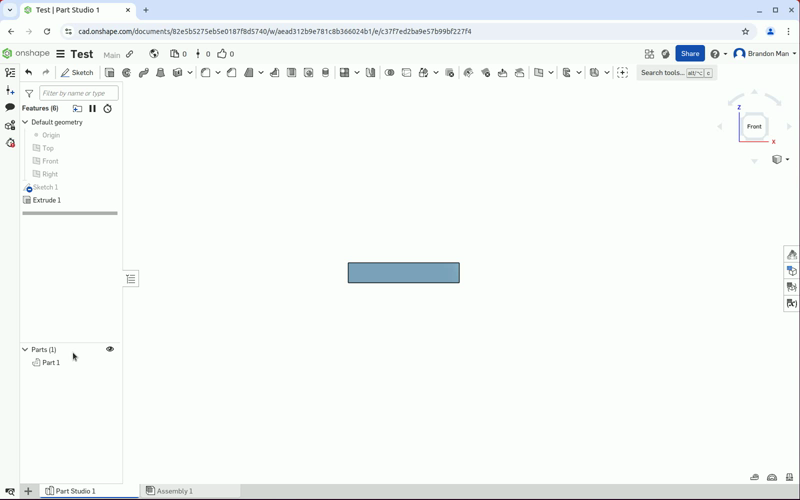
mouse_move(541, 75)
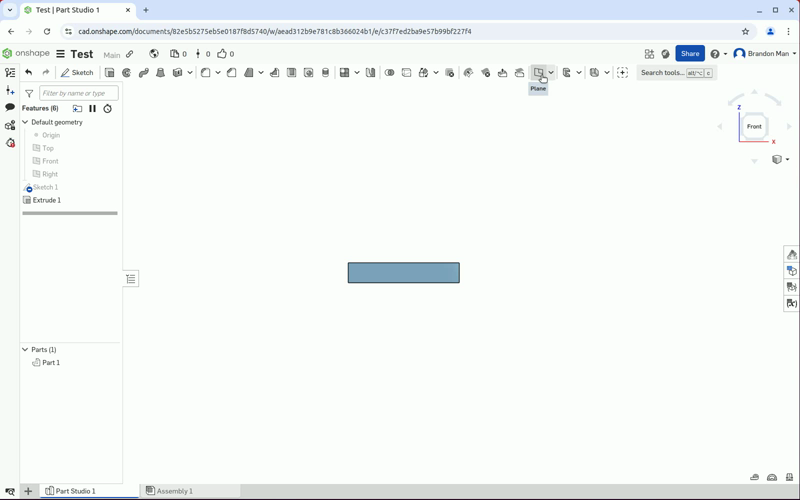
click(541, 75)
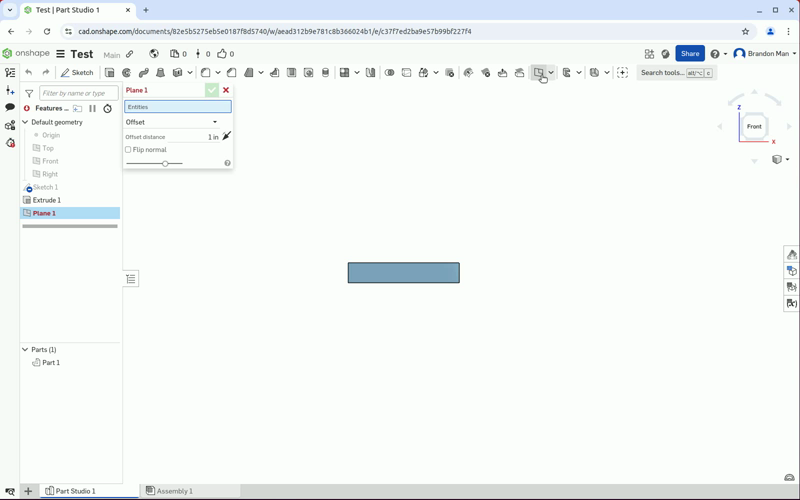
mouse_move(73, 163)
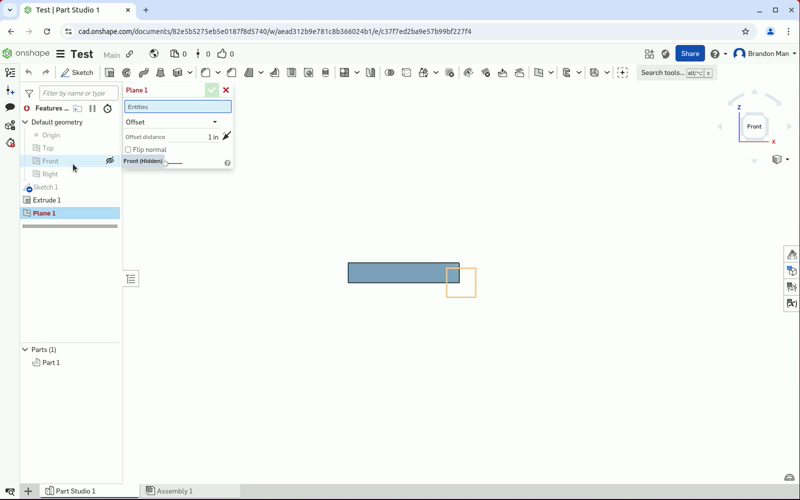
click(73, 163)
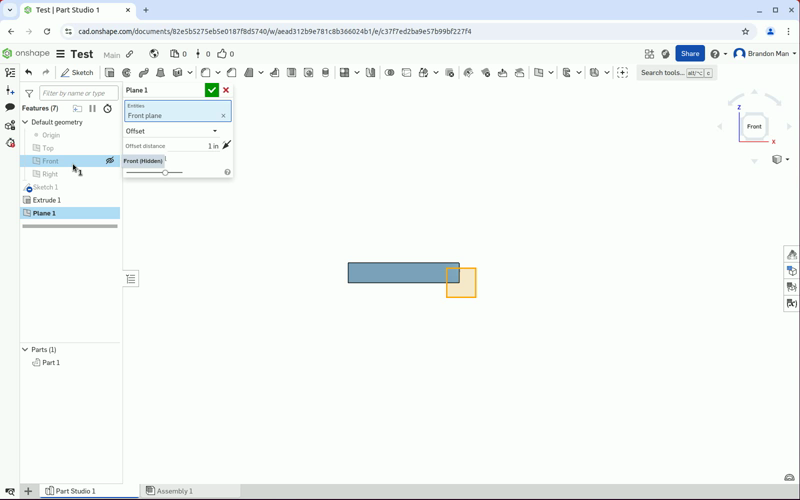
key(tab, 2)
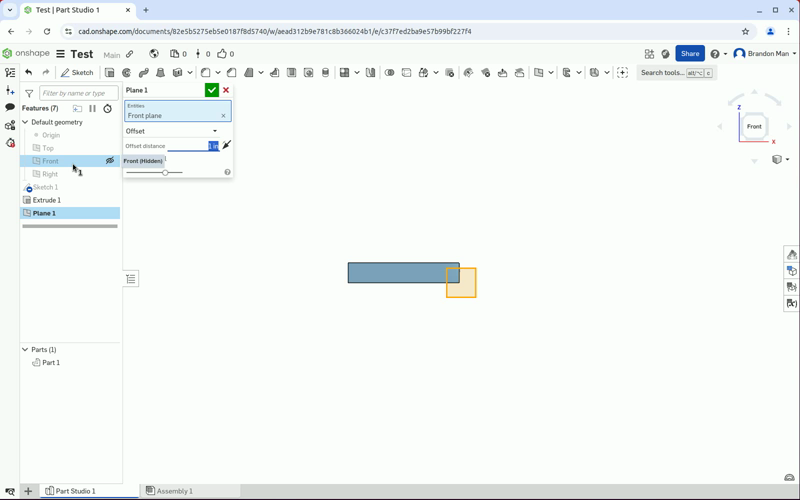
text(15.405)
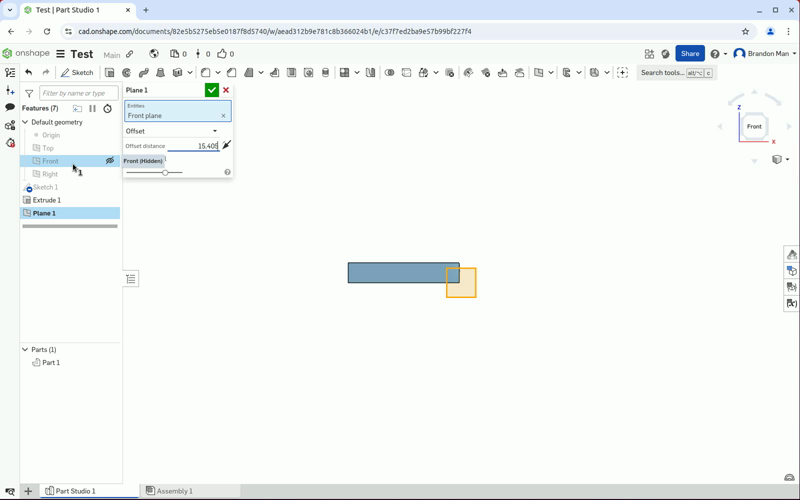
key(enter, 2)
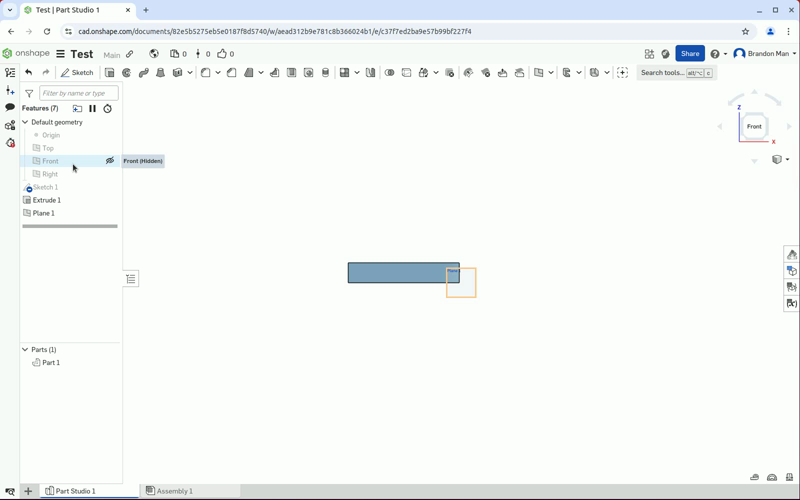
key(shift+s)
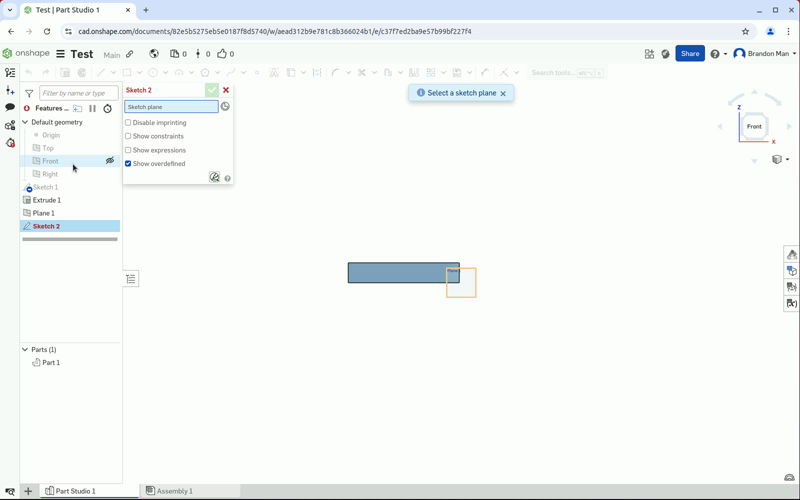
mouse_move(73, 215)
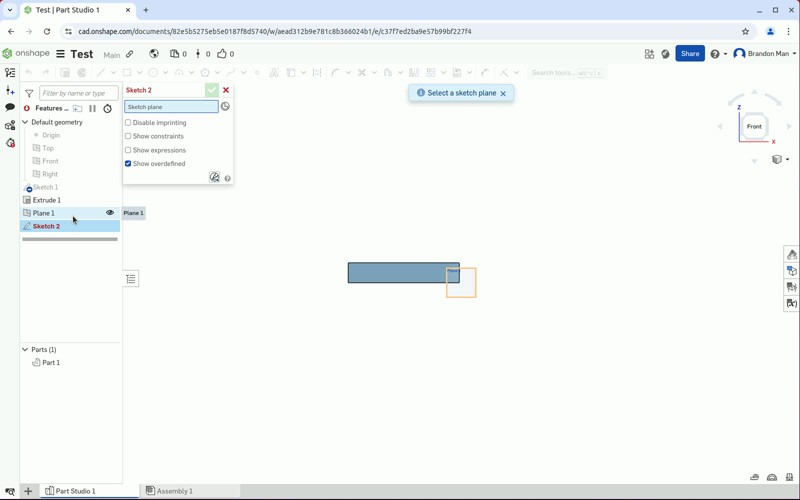
click(73, 215)
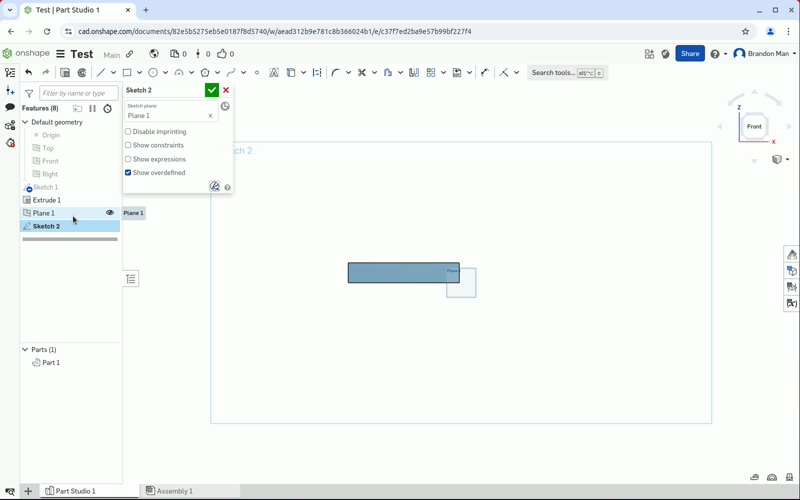
mouse_move(73, 352)
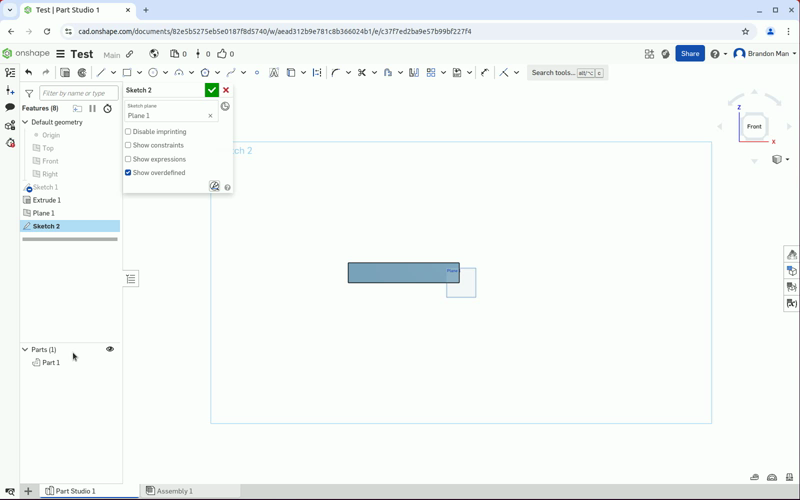
key(y)
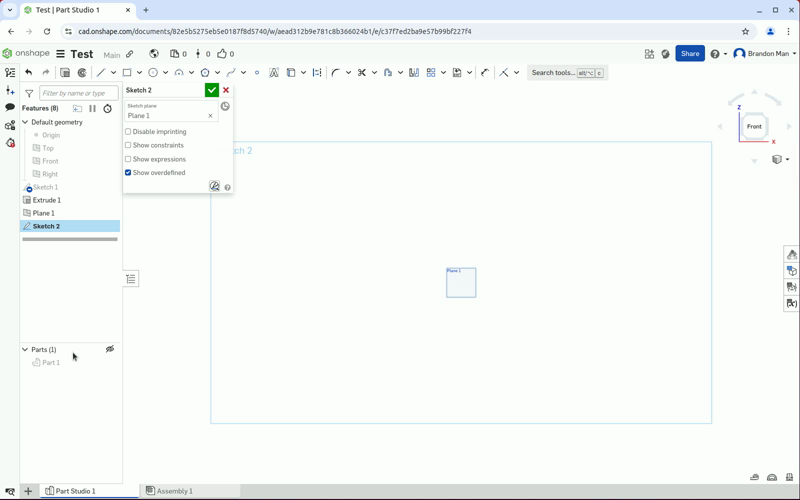
key(l)
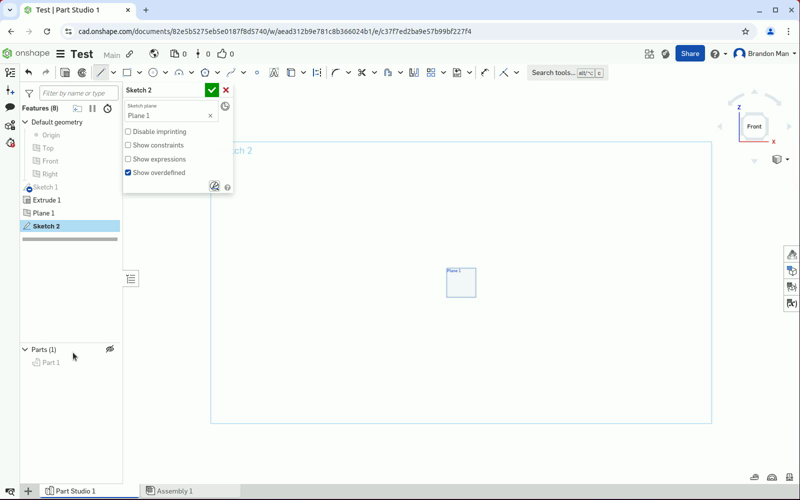
key_down(shift)
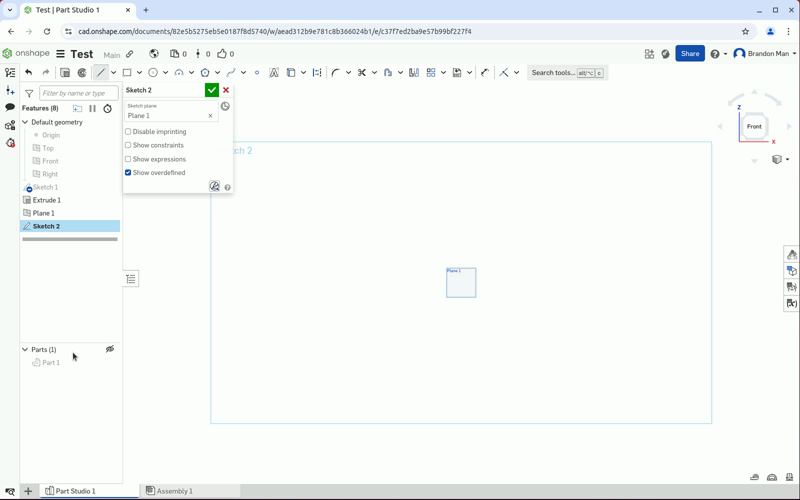
mouse_move(348, 282)
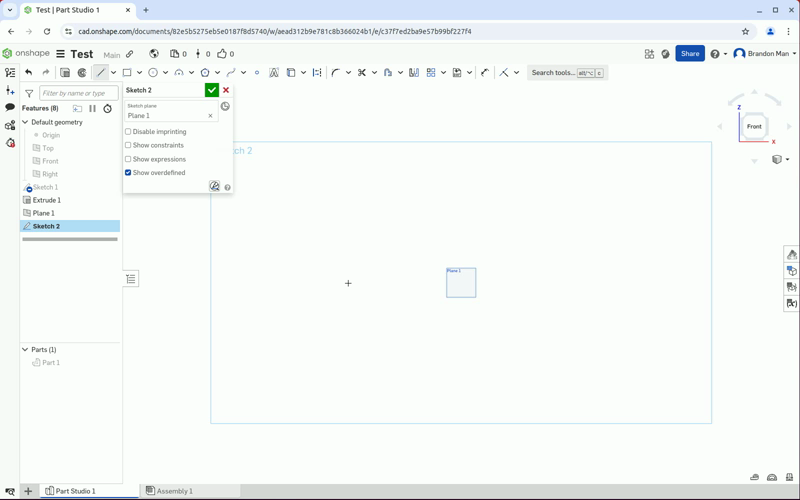
click(348, 282)
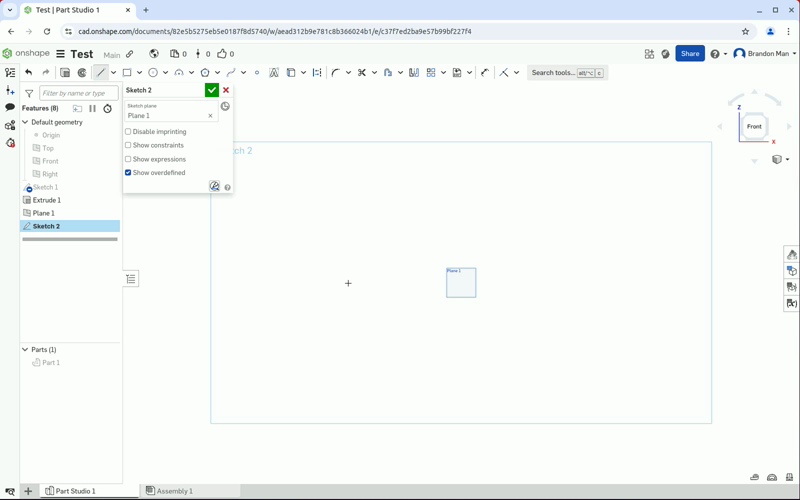
key_up(shift)
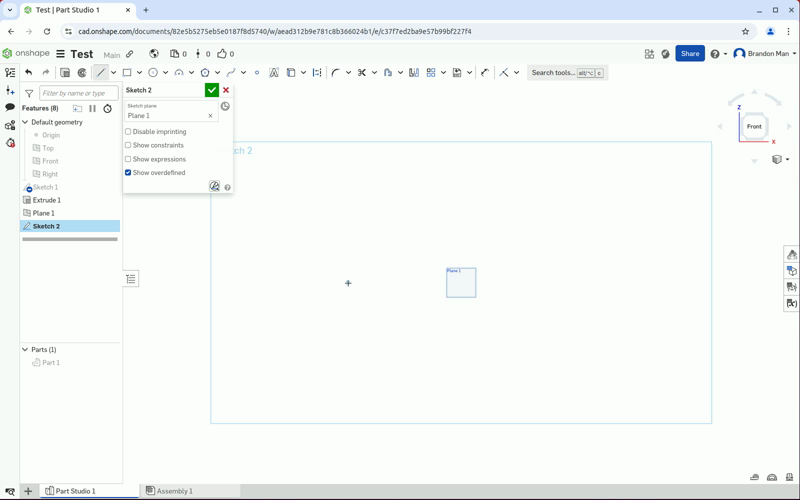
key_down(shift)
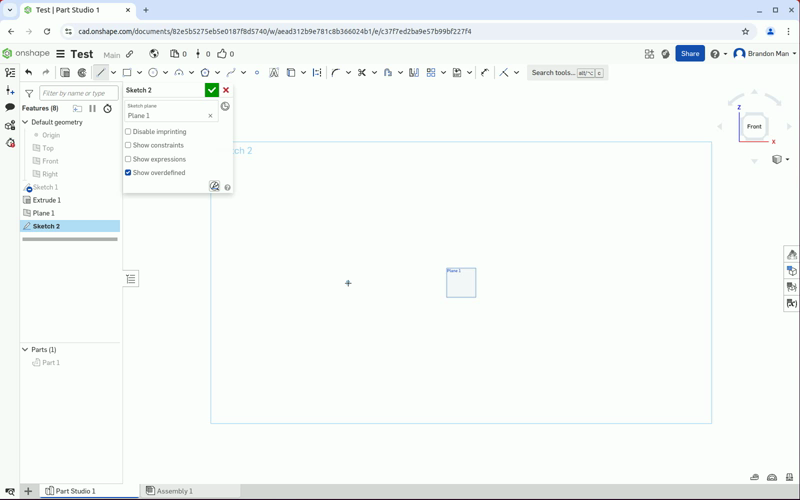
mouse_move(380, 360)
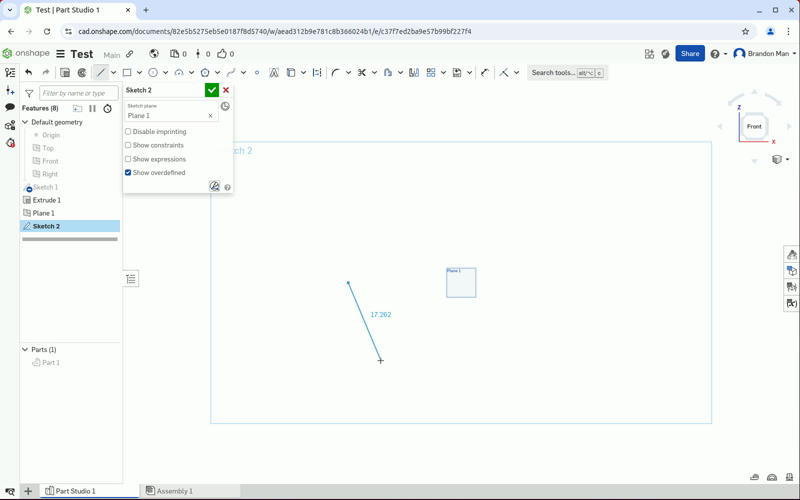
click(380, 360)
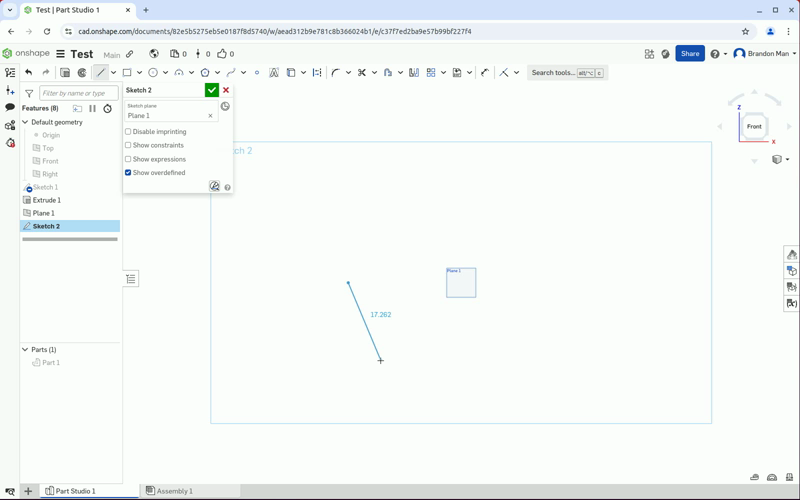
key_up(shift)
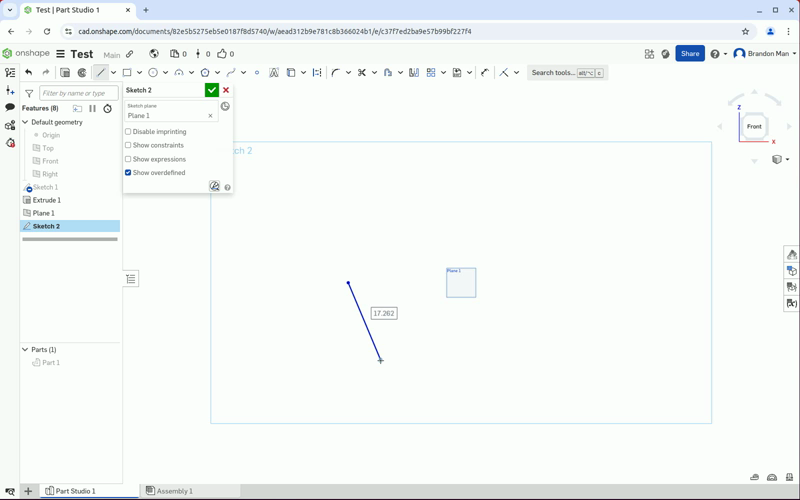
key_down(shift)
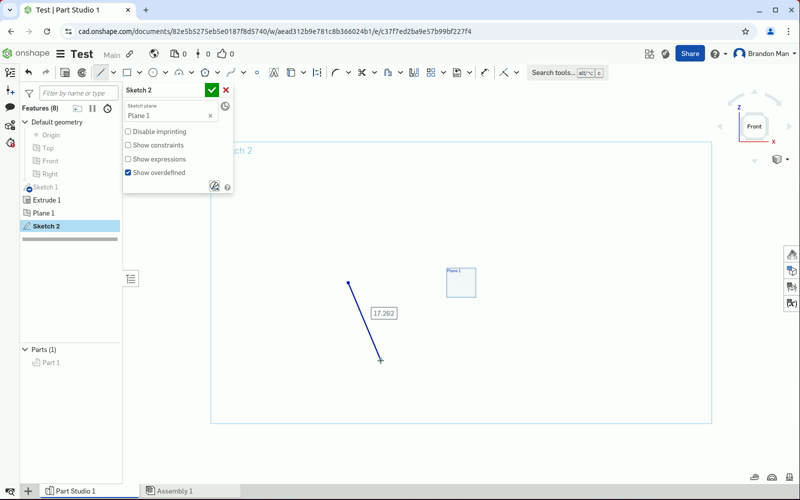
mouse_move(410, 360)
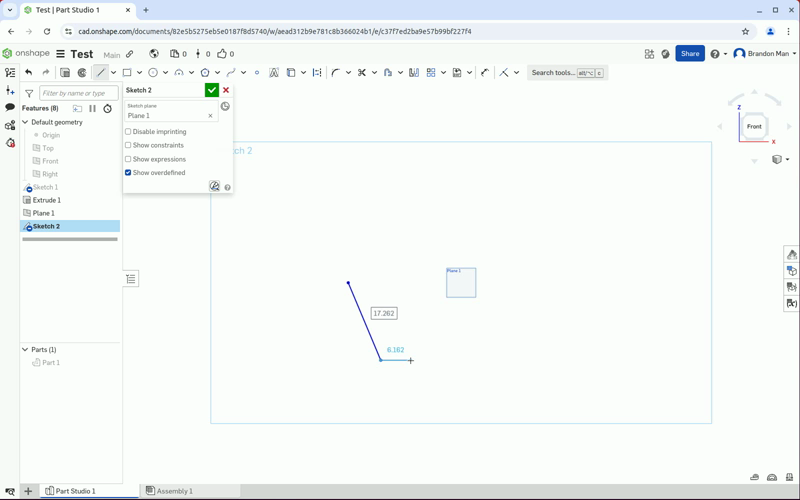
mouse_move(425, 360)
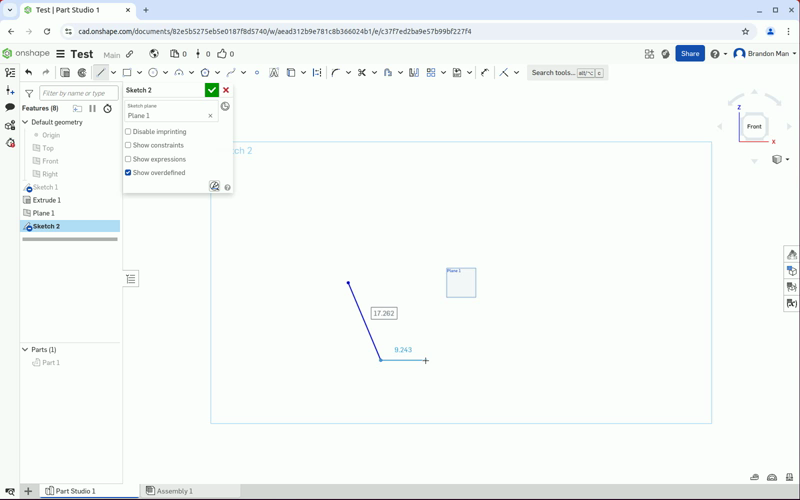
click(425, 360)
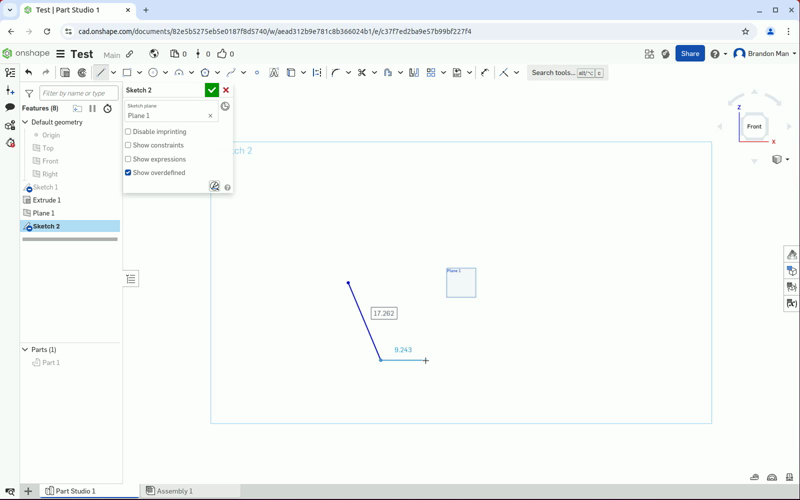
key_up(shift)
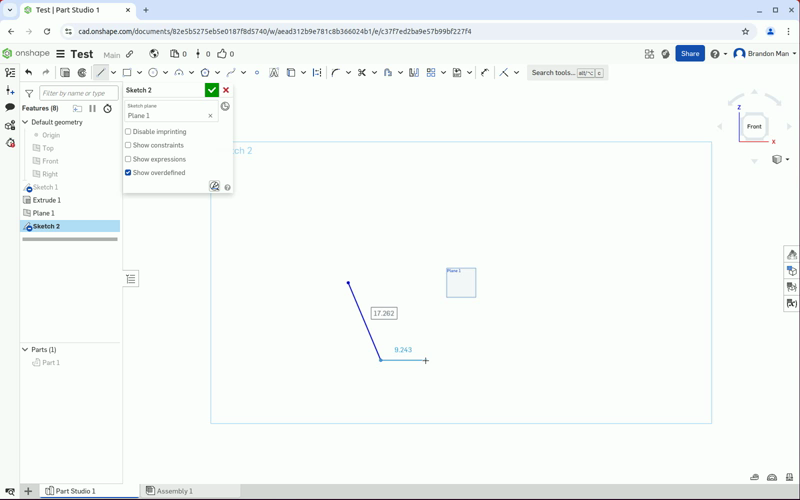
key_down(shift)
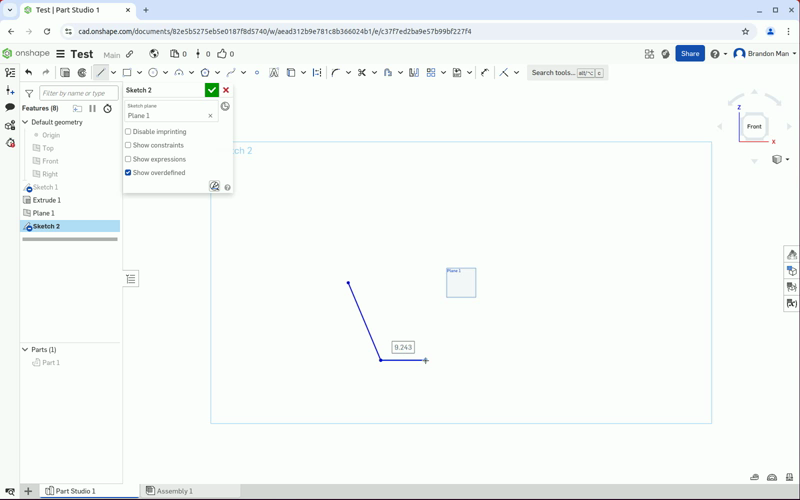
mouse_move(459, 282)
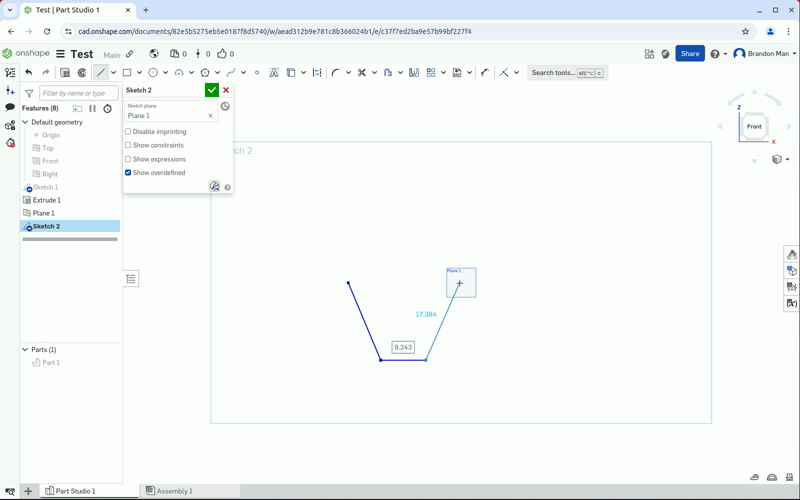
click(459, 282)
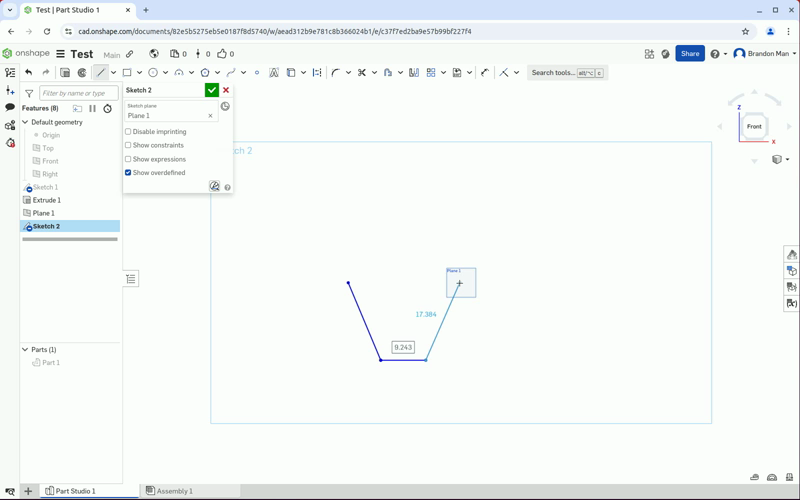
key_up(shift)
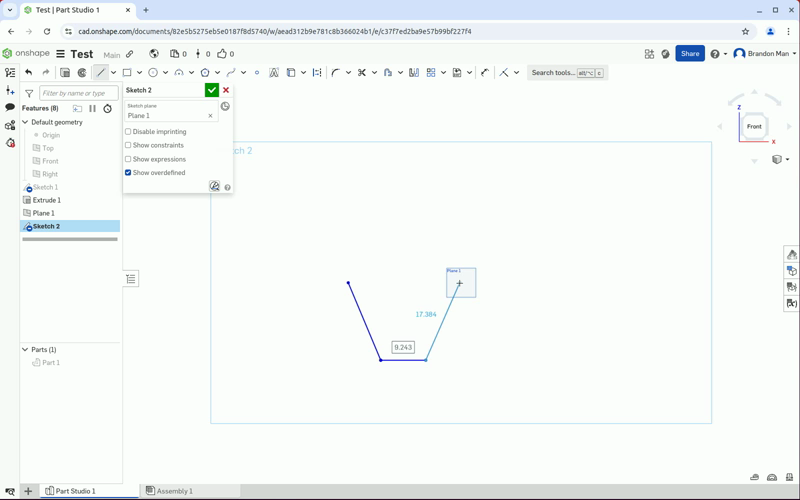
key_down(shift)
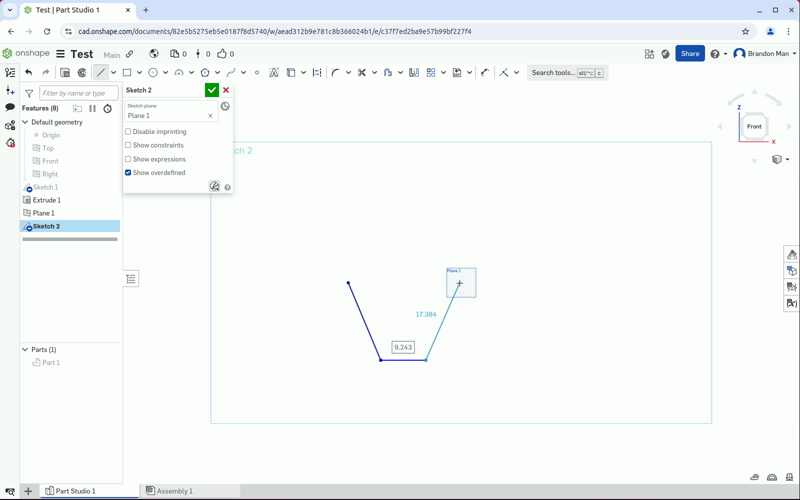
mouse_move(348, 282)
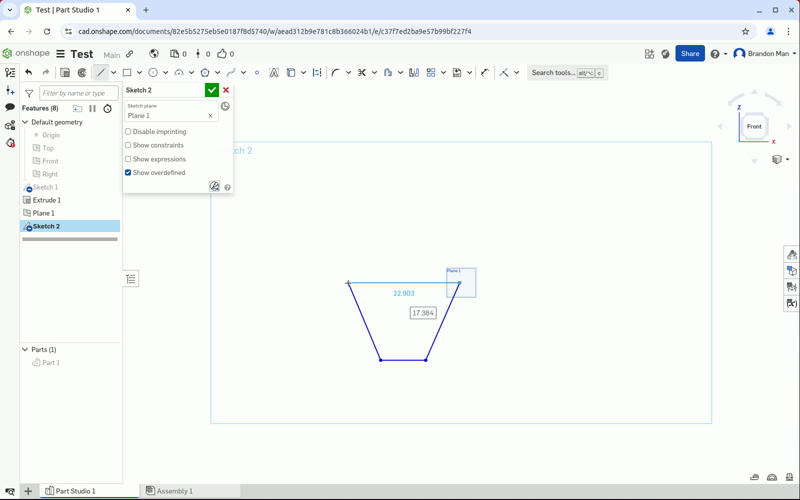
key_up(shift)
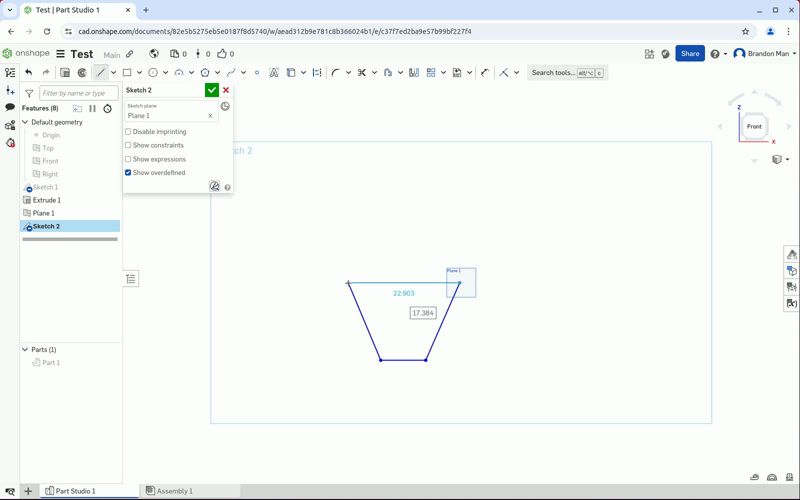
click(348, 282)
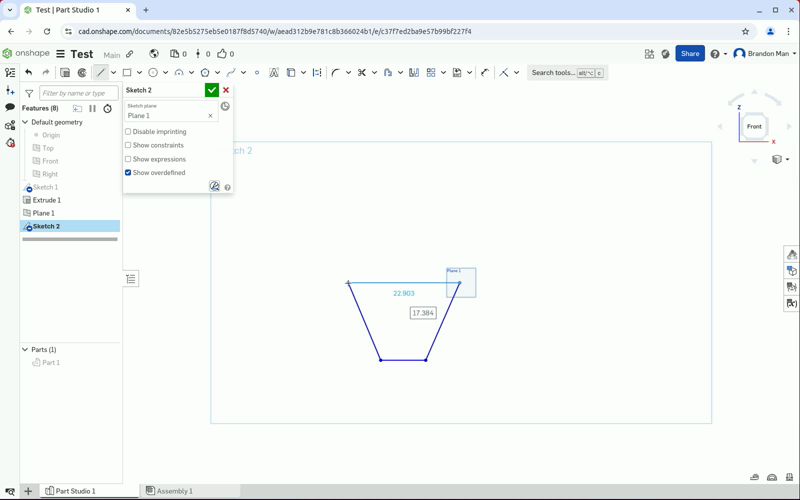
key(esc)
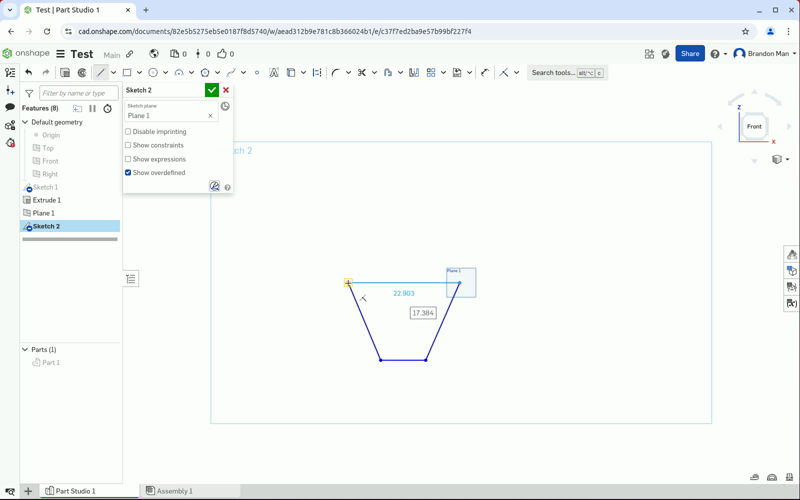
key(a)
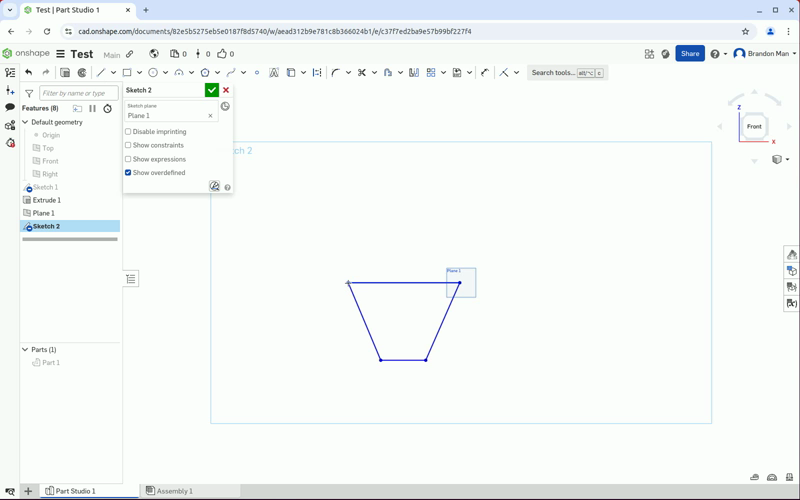
key_down(shift)
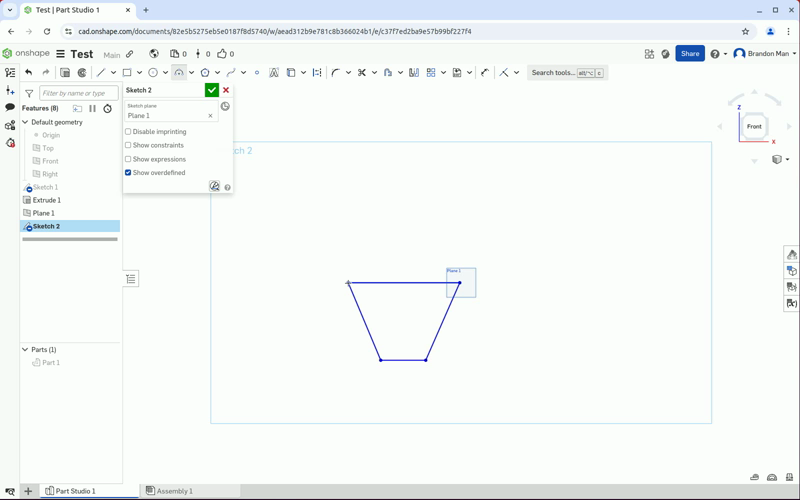
mouse_move(398, 324)
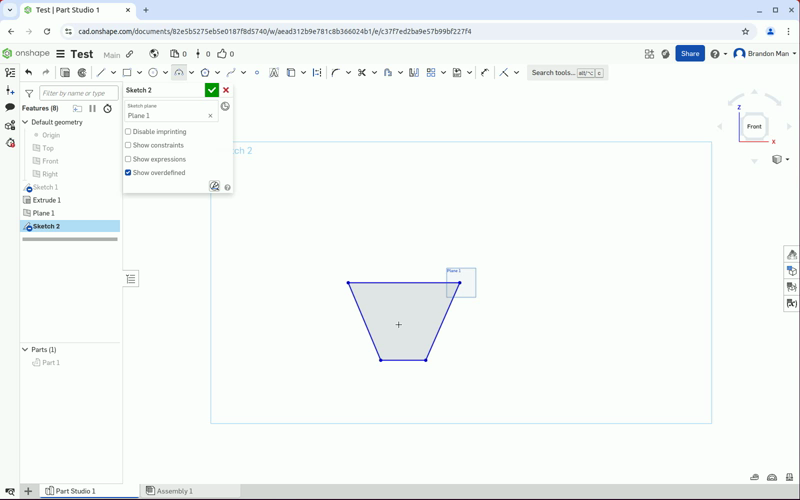
click(398, 324)
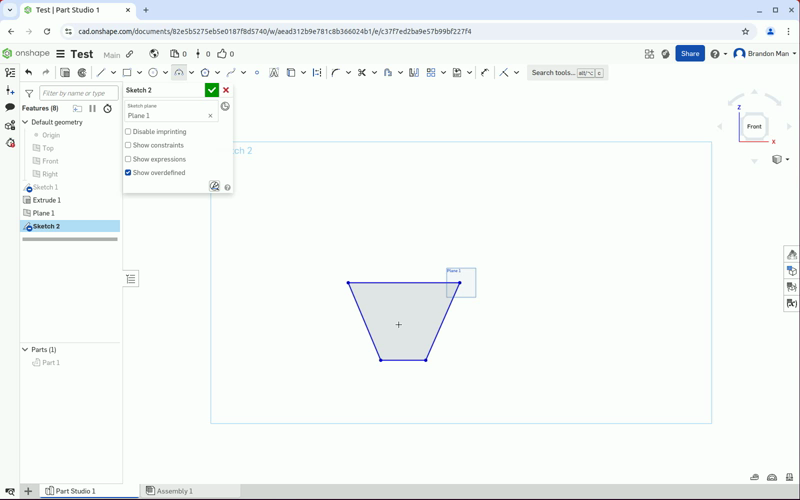
key_up(shift)
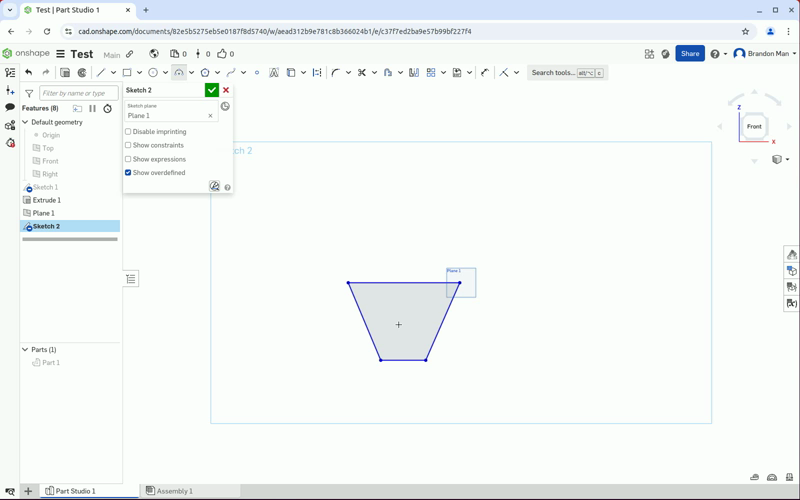
key_down(shift)
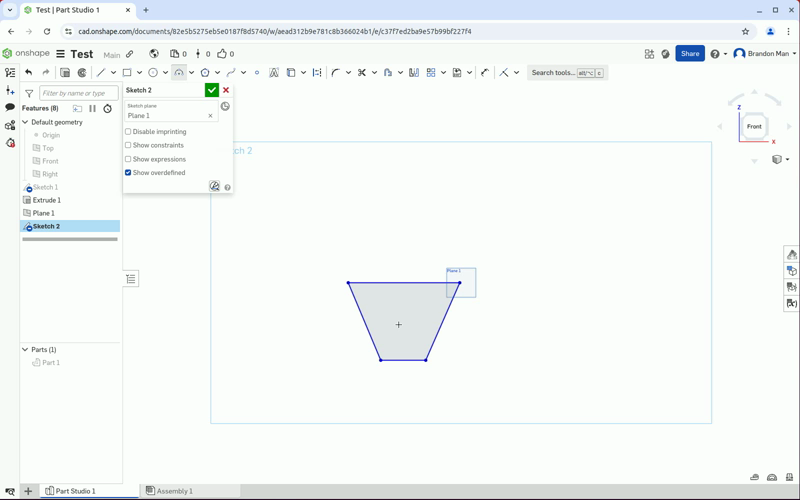
mouse_move(409, 324)
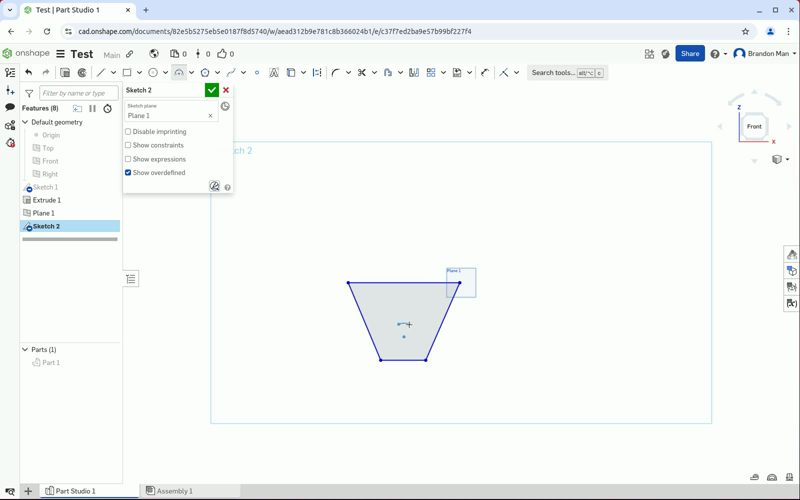
click(409, 324)
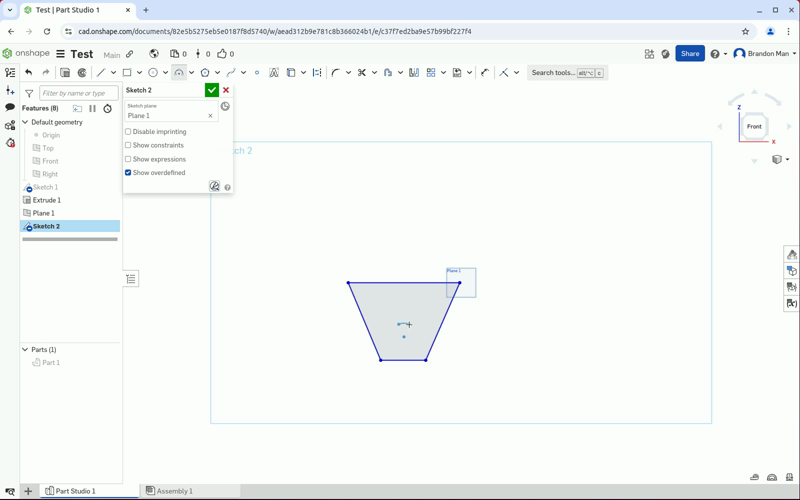
mouse_move(404, 329)
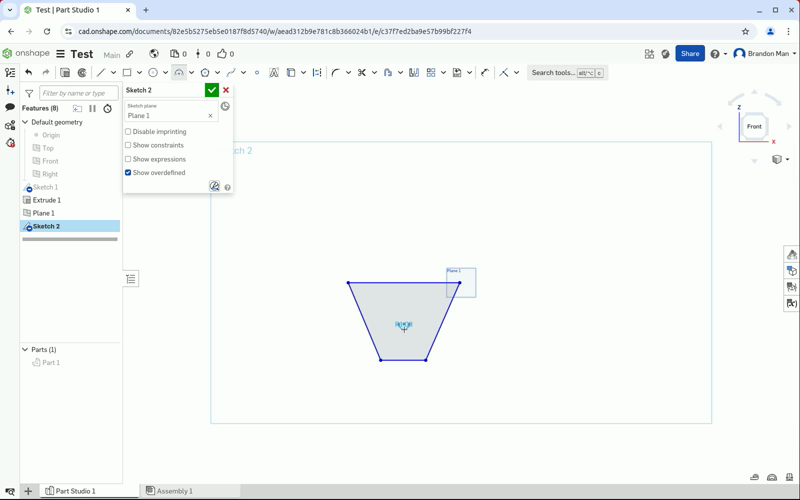
click(404, 329)
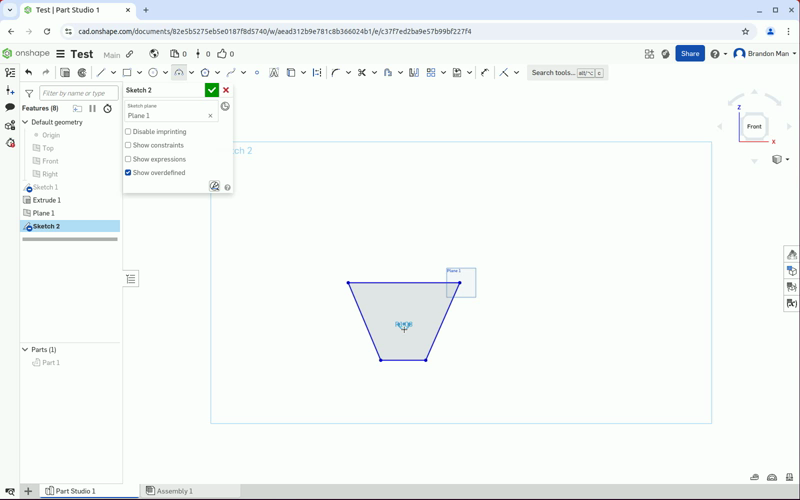
key_up(shift)
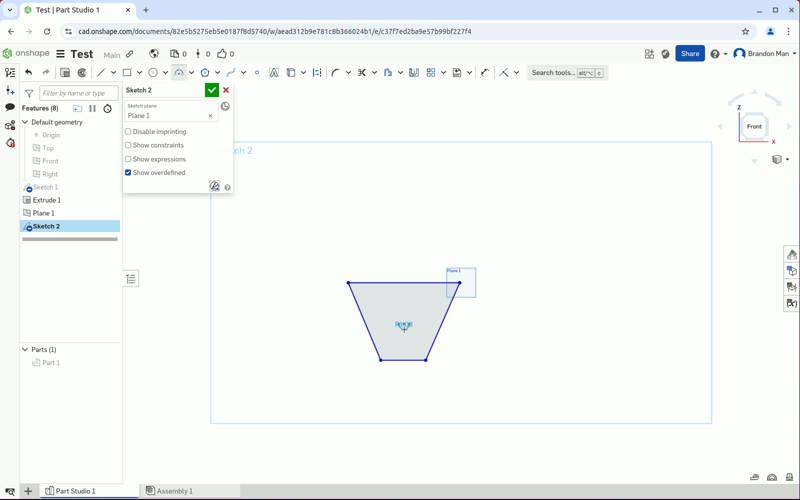
key(esc)
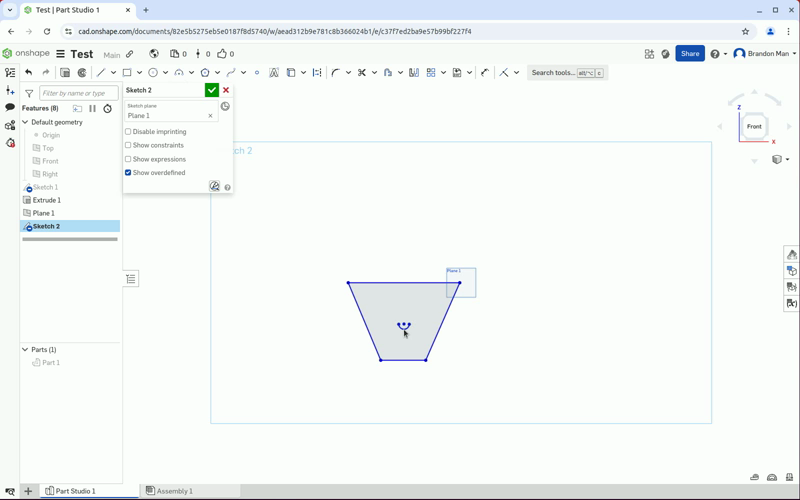
key(l)
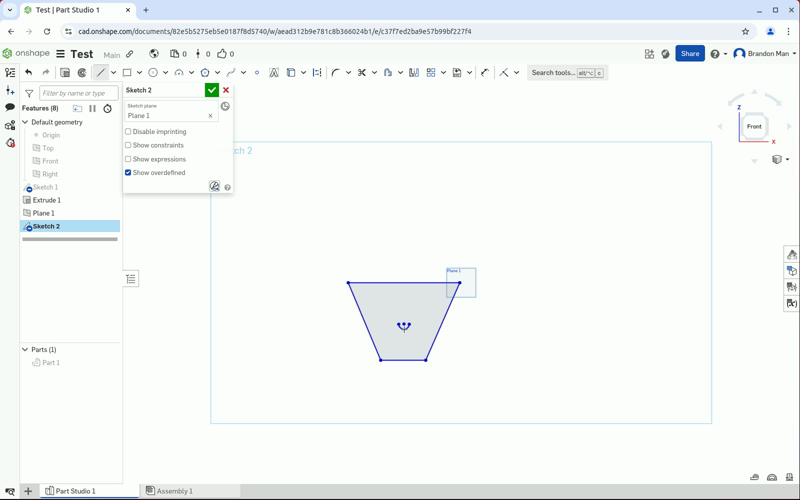
mouse_move(409, 324)
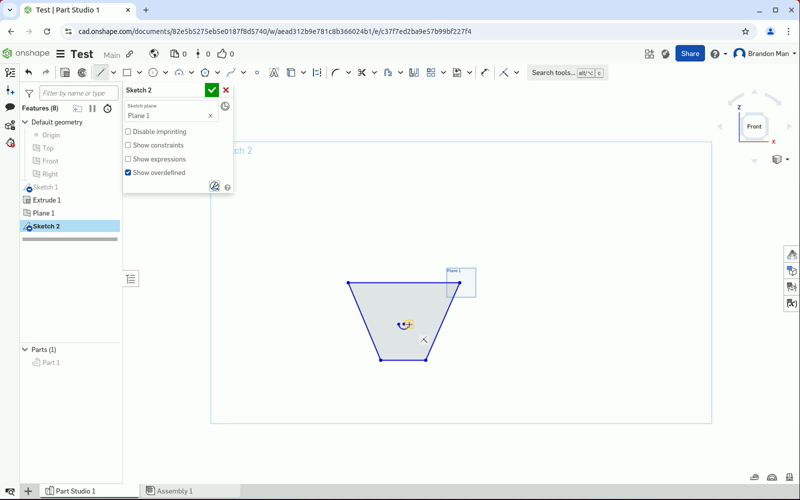
click(409, 324)
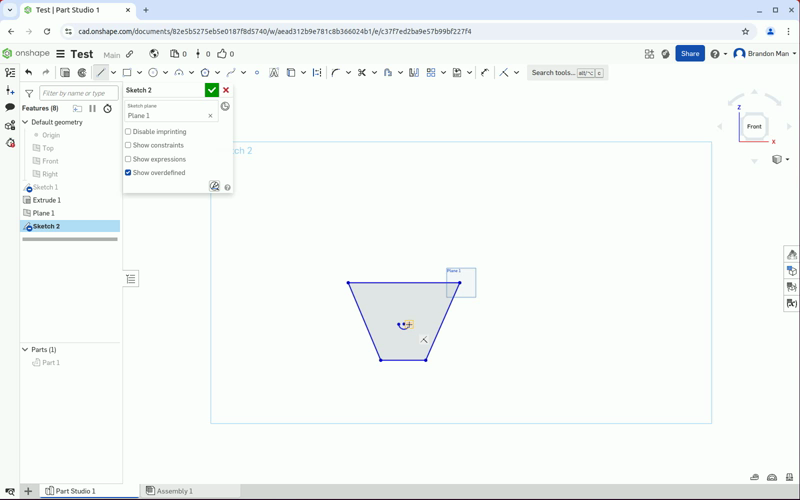
key_down(shift)
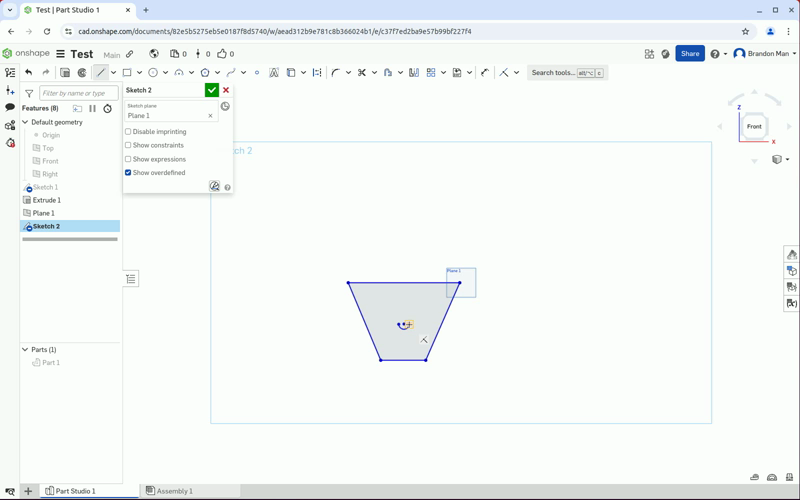
mouse_move(439, 324)
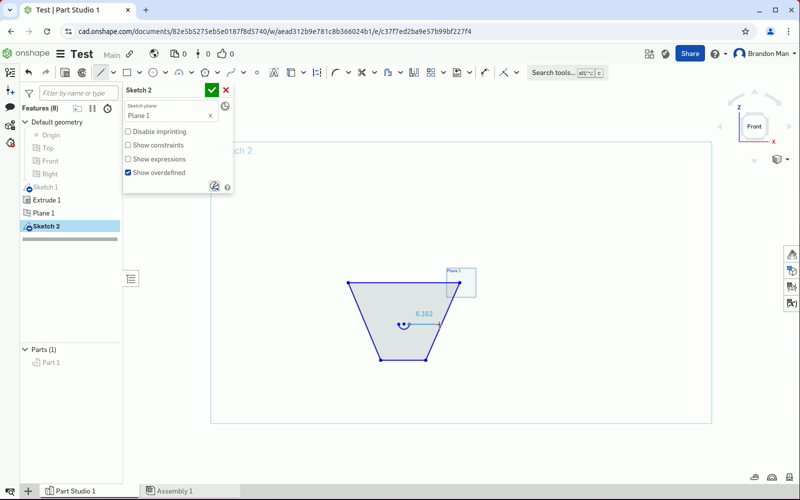
mouse_move(409, 300)
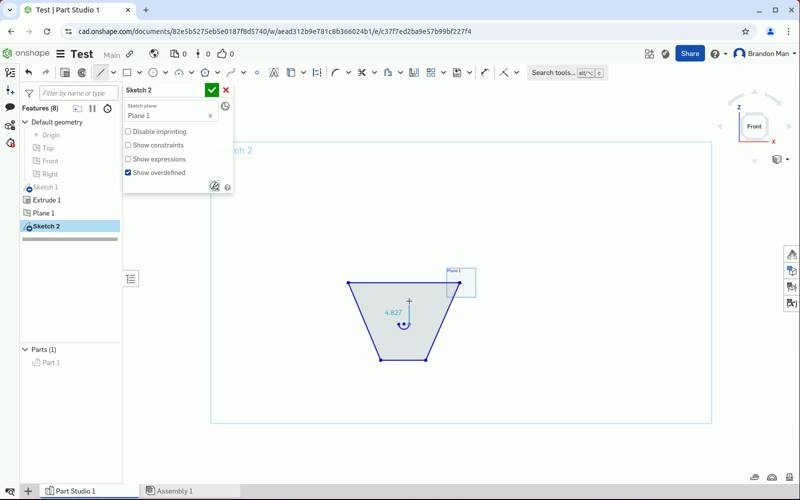
click(409, 300)
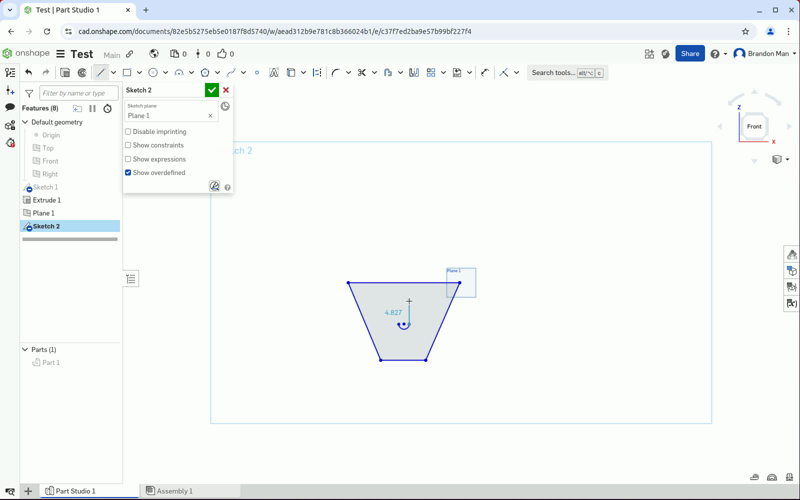
key_up(shift)
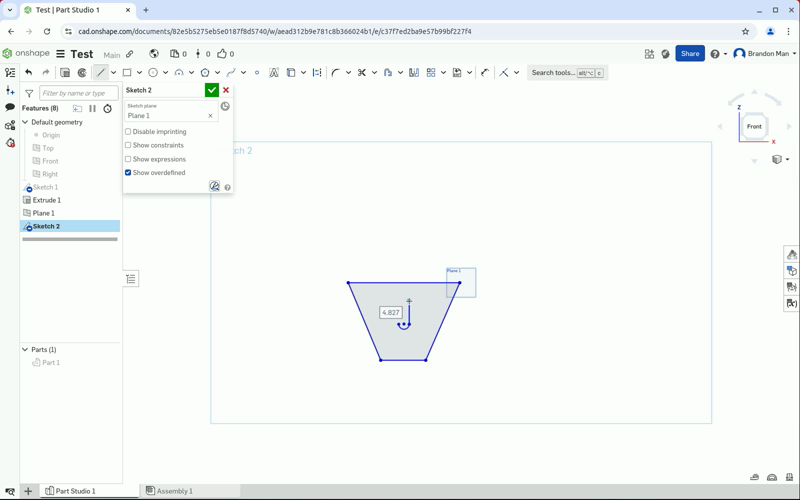
key(esc)
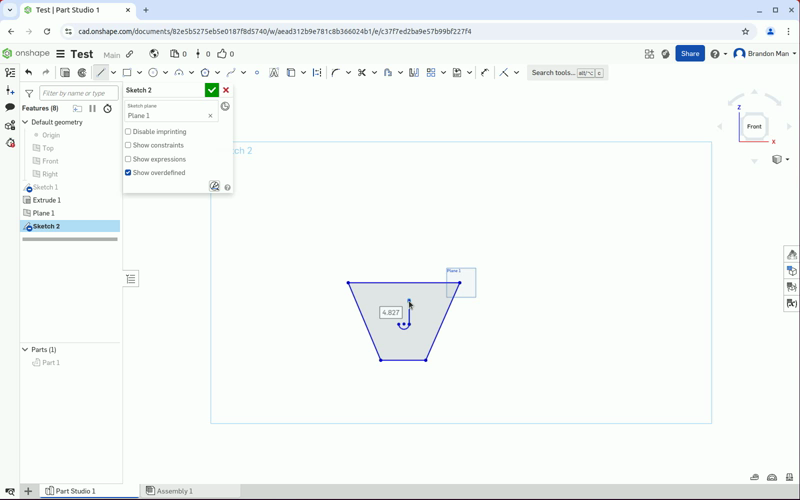
key(a)
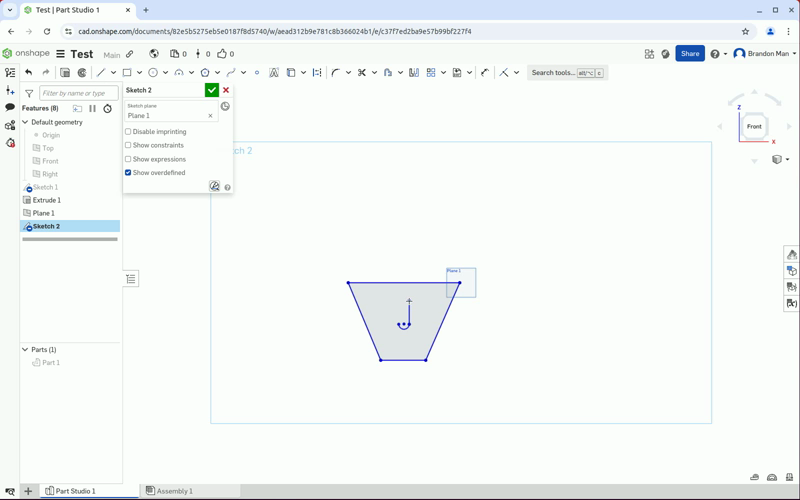
mouse_move(409, 300)
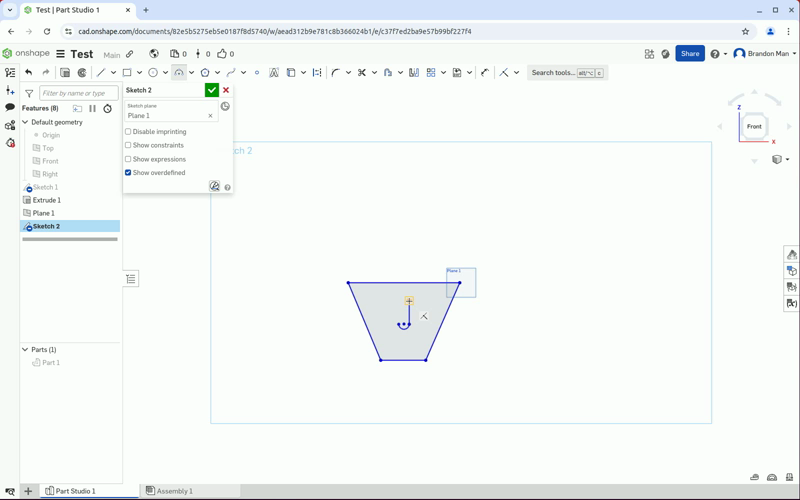
click(409, 300)
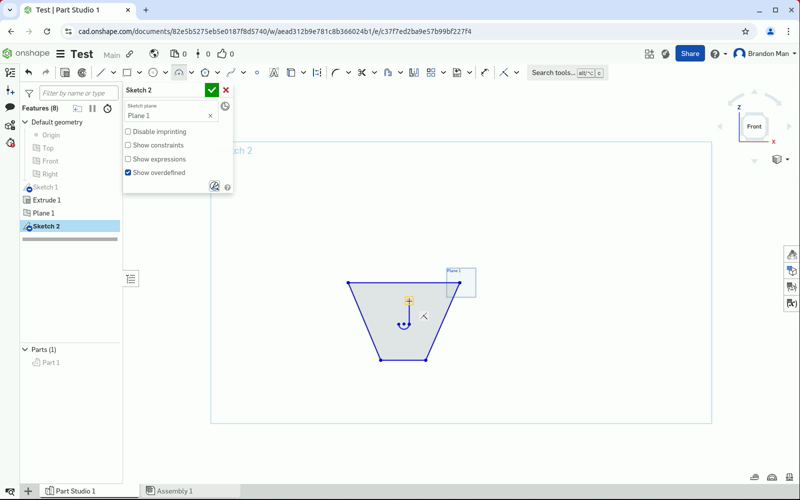
key_down(shift)
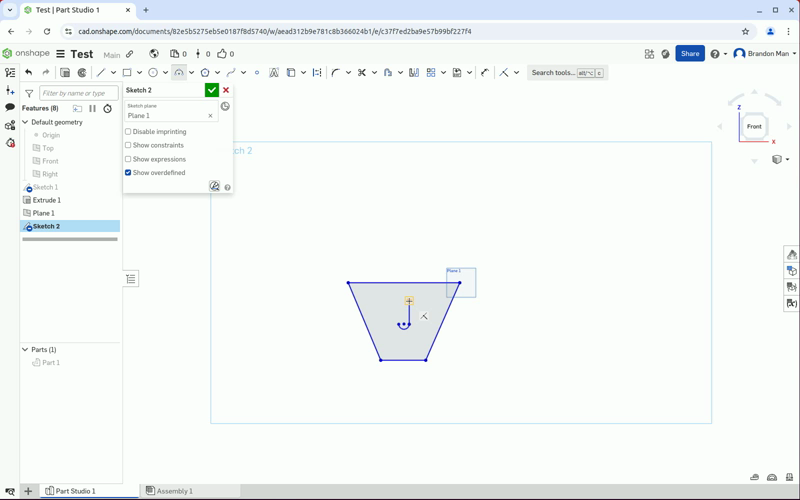
mouse_move(398, 300)
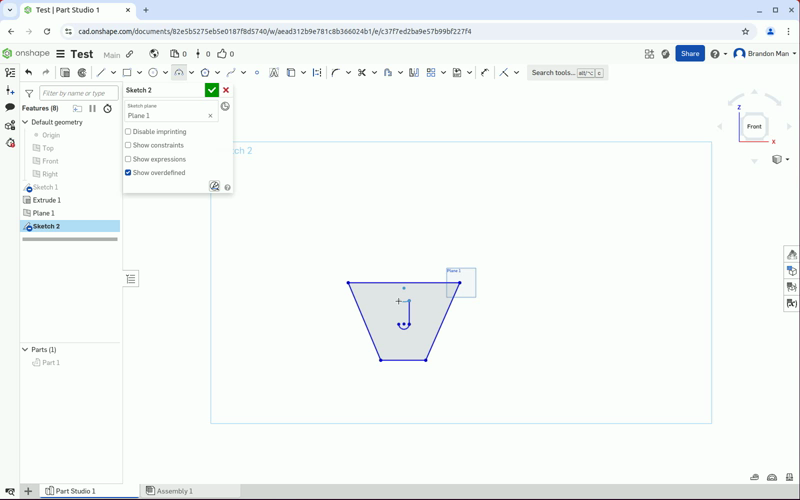
click(398, 300)
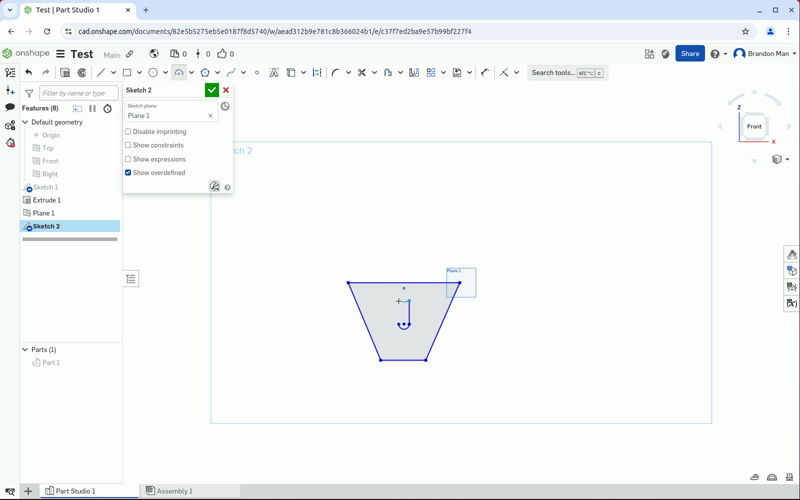
mouse_move(404, 305)
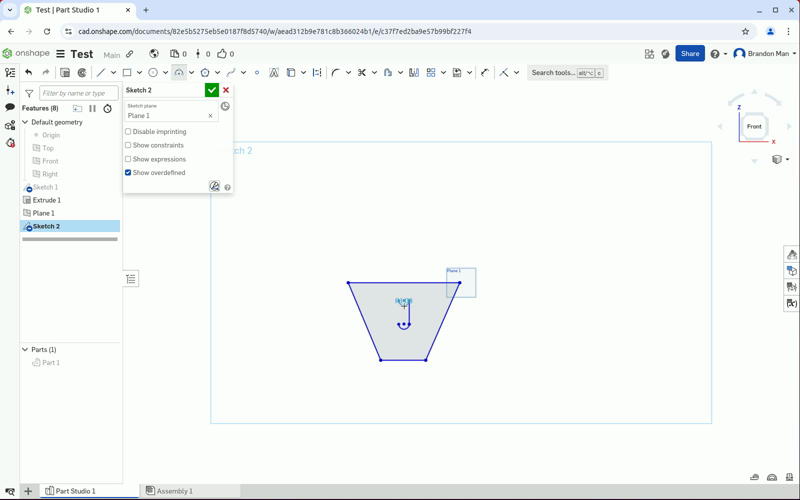
click(404, 305)
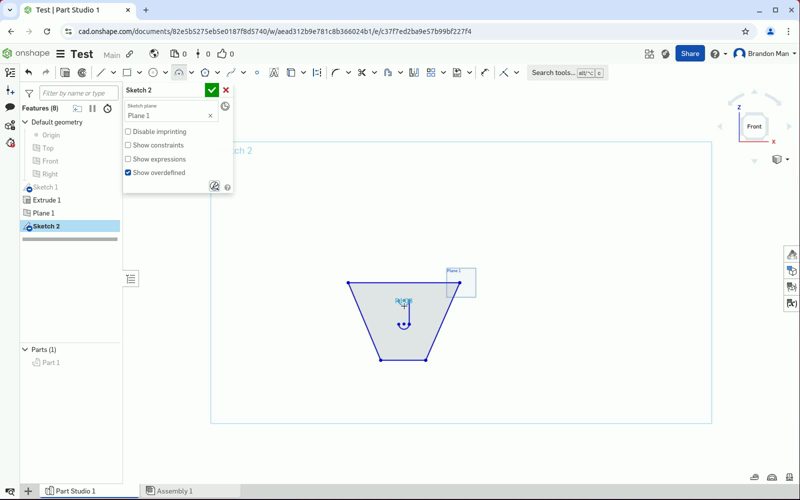
key_up(shift)
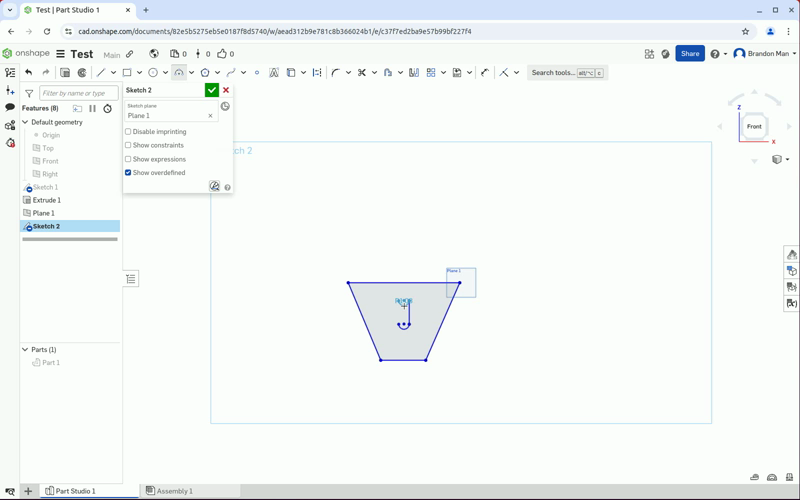
key(esc)
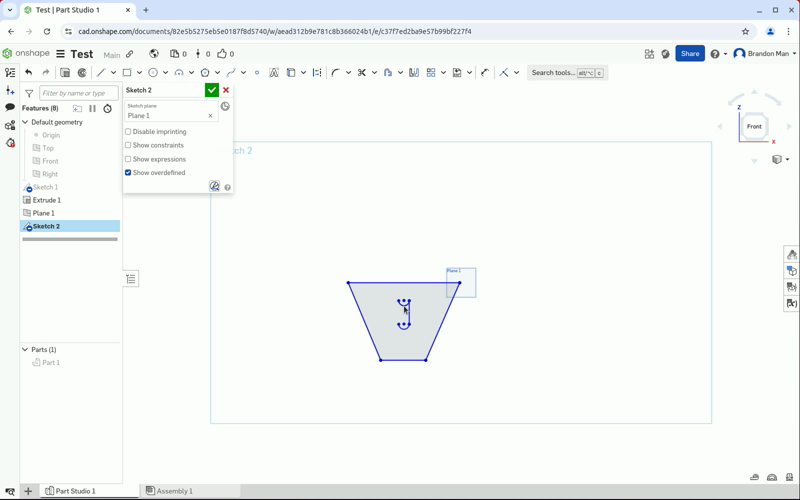
key(l)
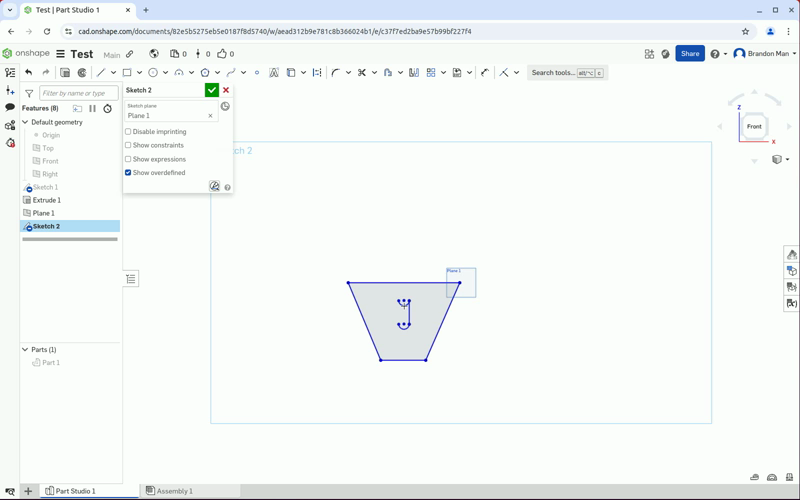
mouse_move(398, 300)
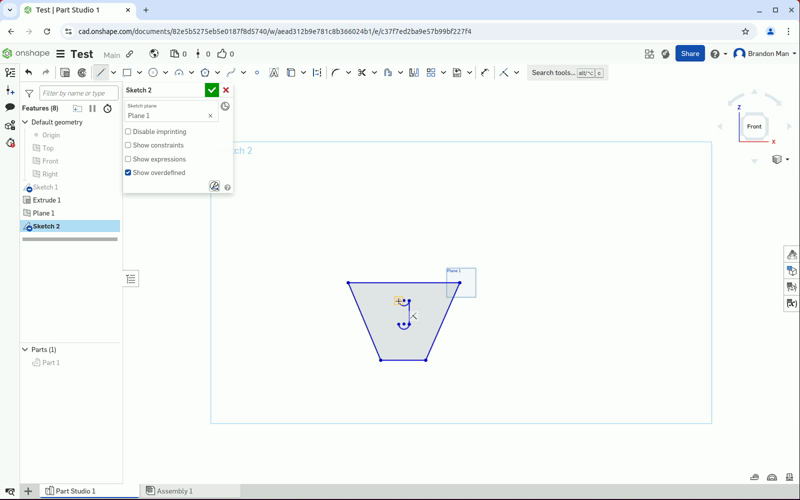
click(398, 300)
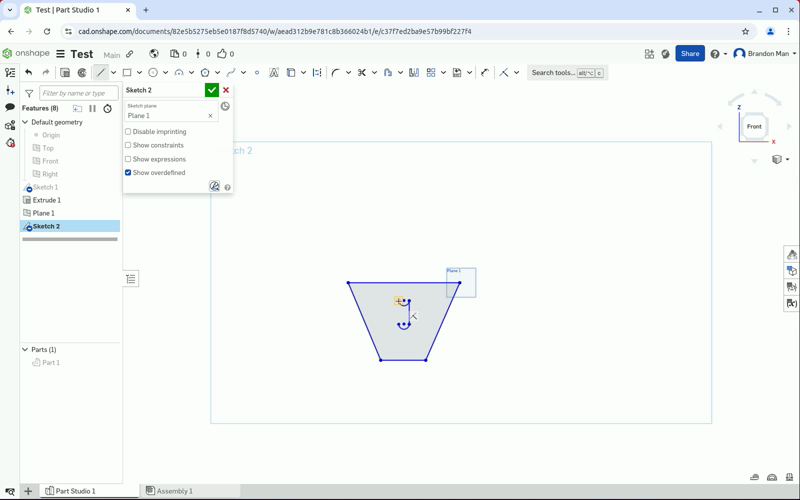
mouse_move(428, 300)
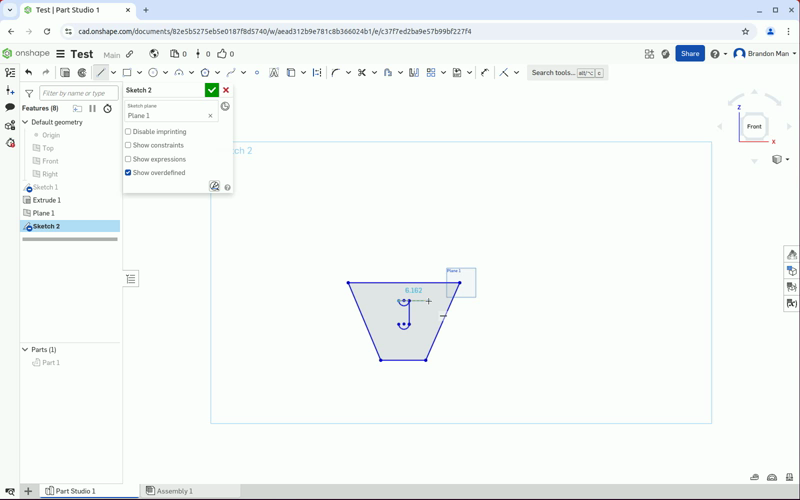
key_down(shift)
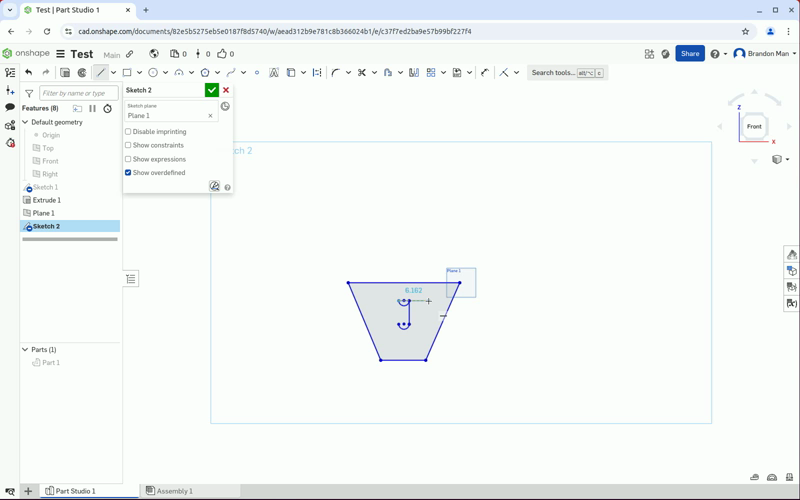
mouse_move(398, 324)
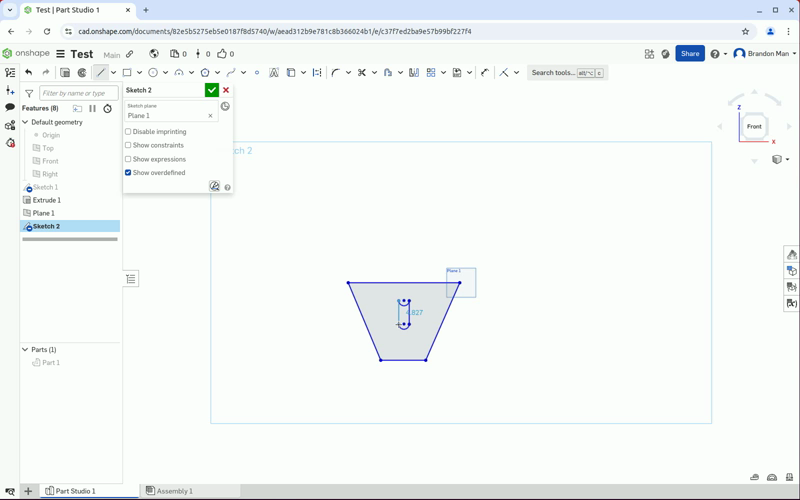
key_up(shift)
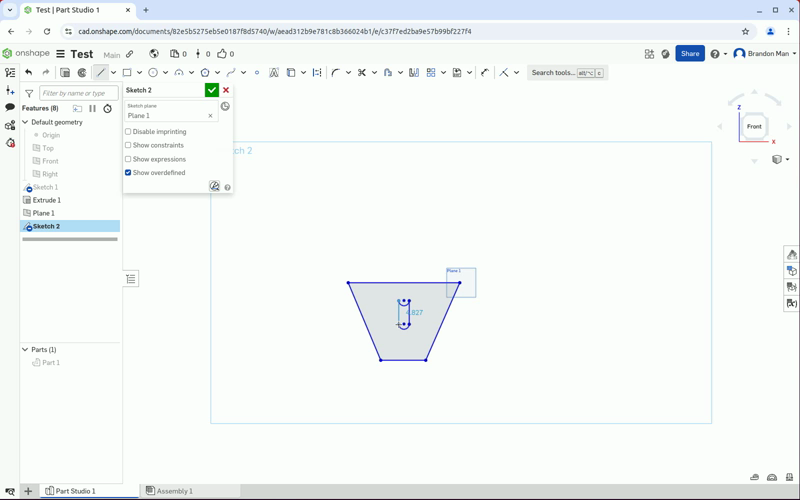
click(398, 324)
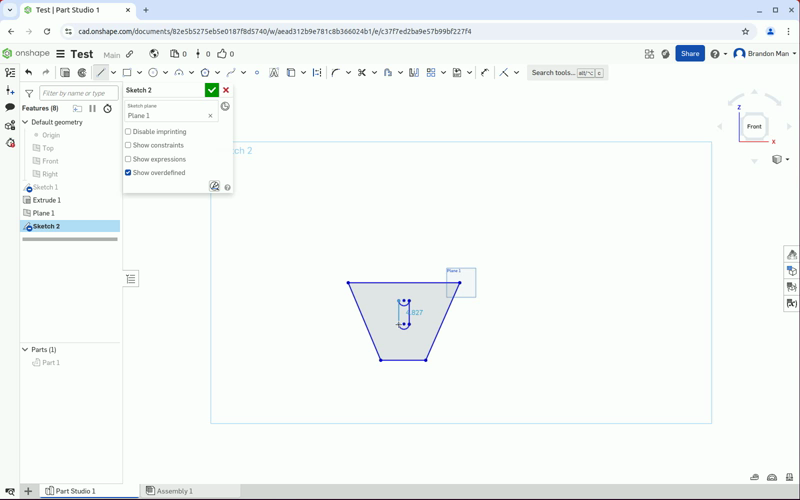
key(esc)
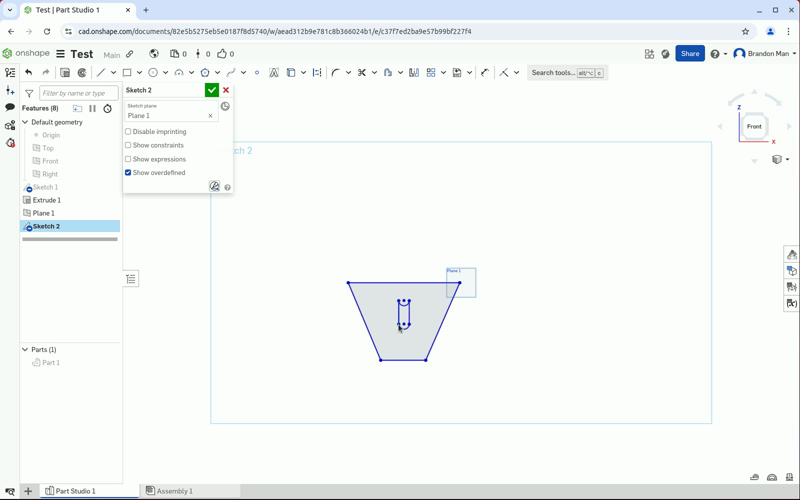
mouse_move(431, 310)
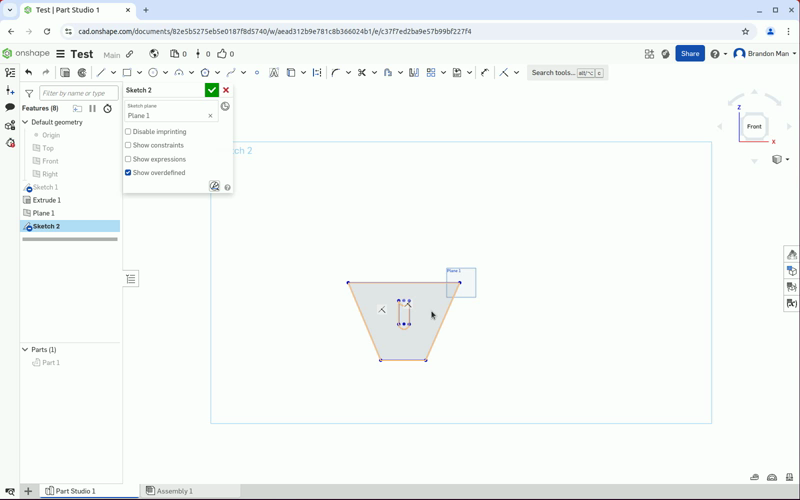
click(431, 310)
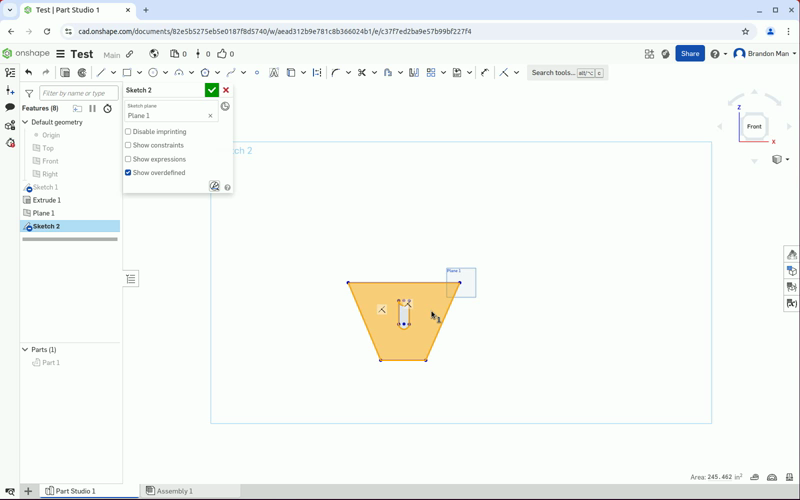
mouse_move(73, 352)
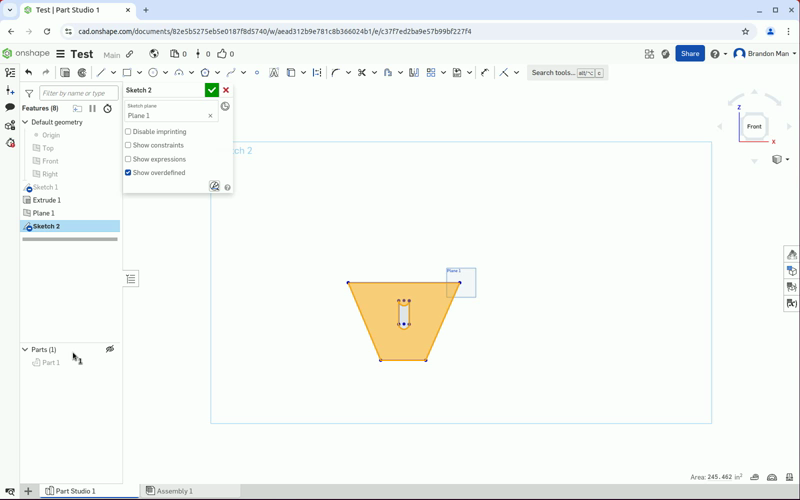
key(shift+y)
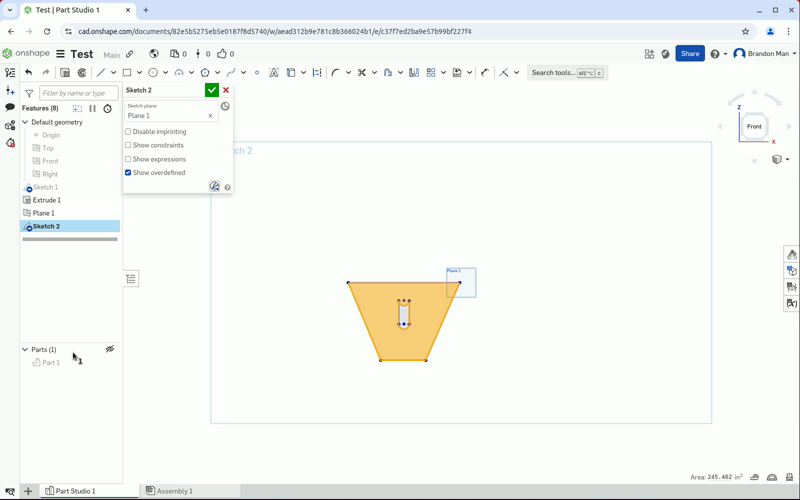
key(shift+e)
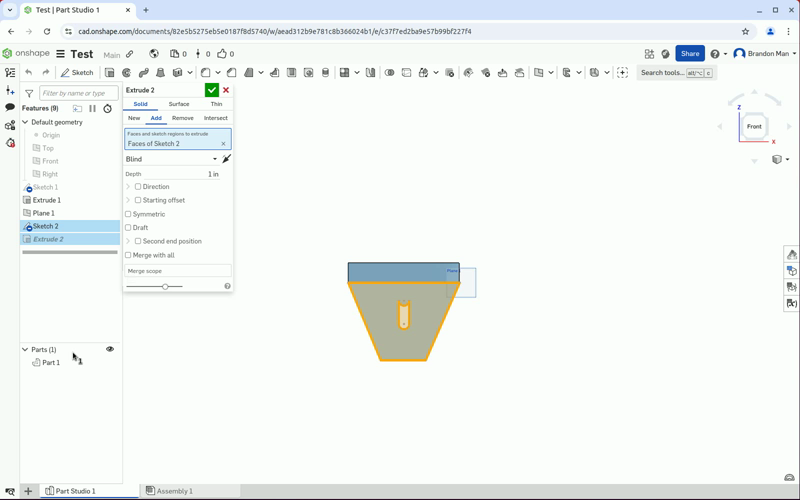
mouse_move(143, 106)
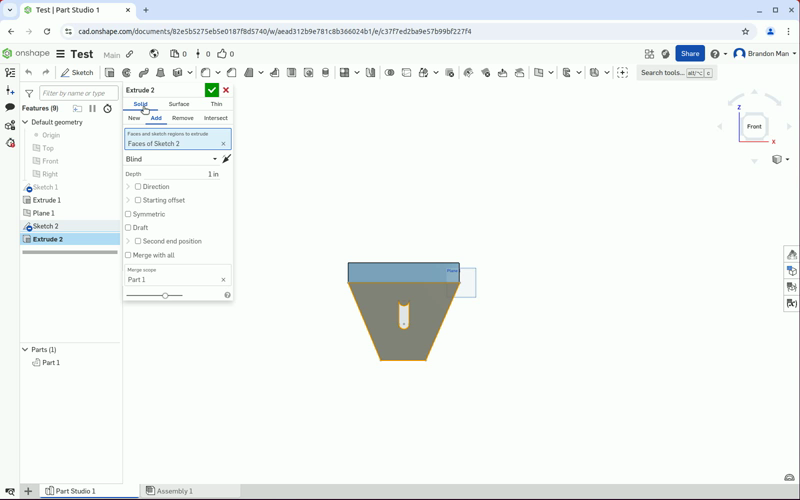
click(143, 106)
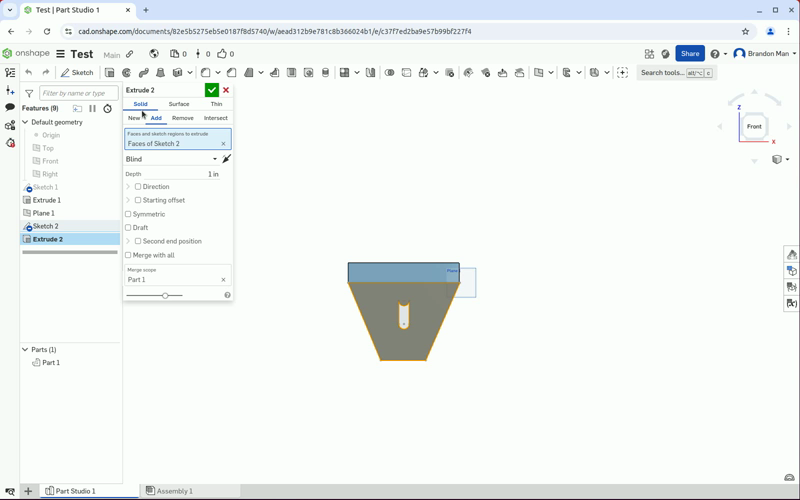
mouse_move(137, 120)
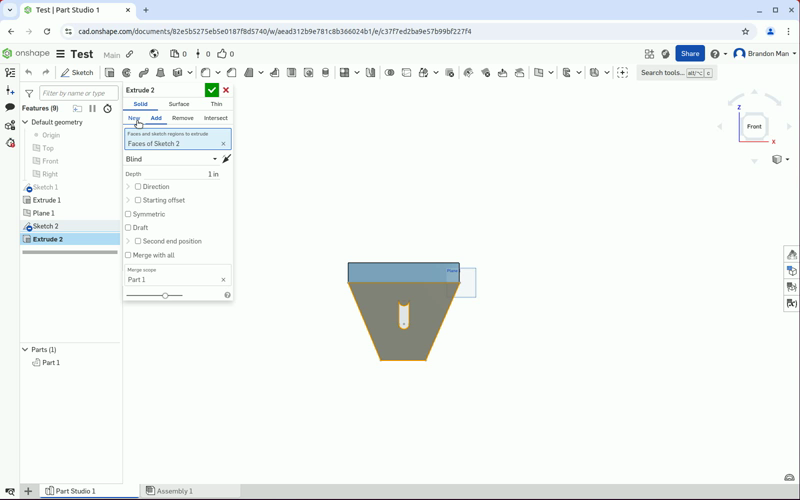
click(137, 120)
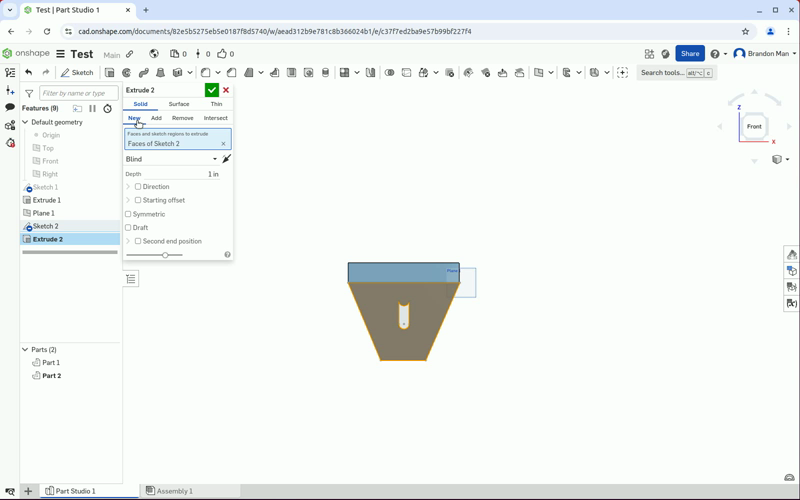
key(tab, 4)
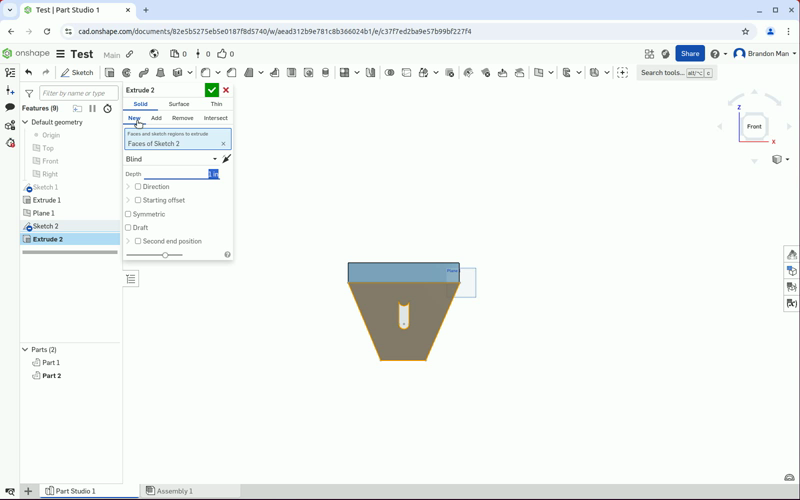
text(-4.574)
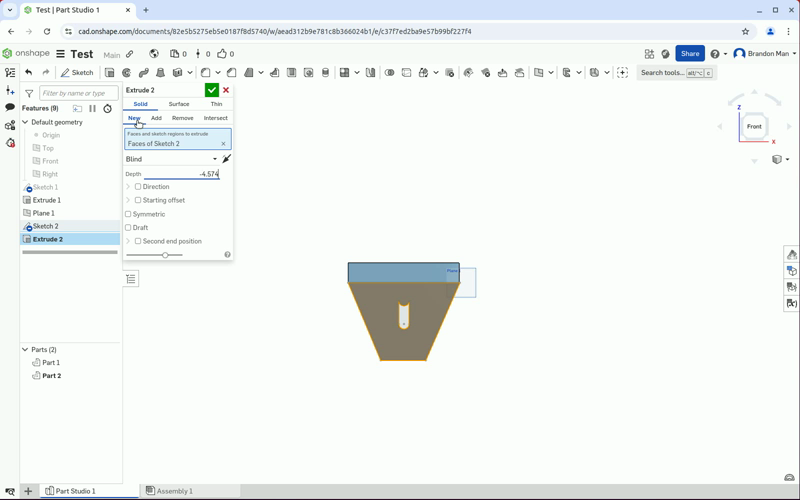
key(enter)
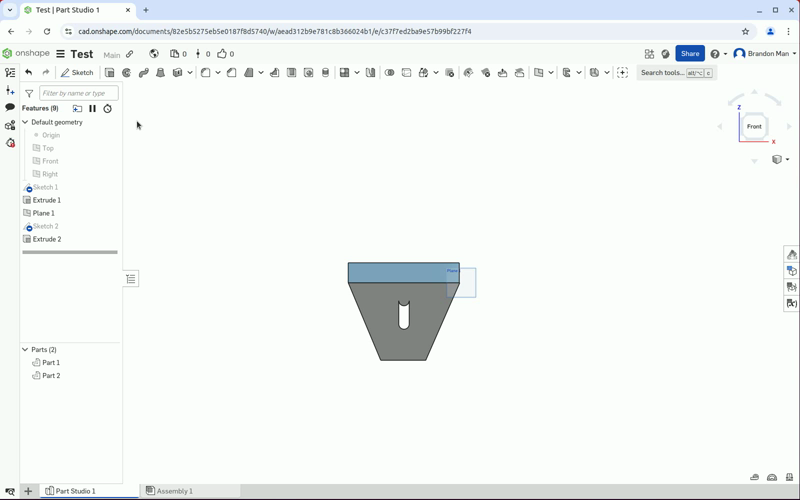
key(shift+h)
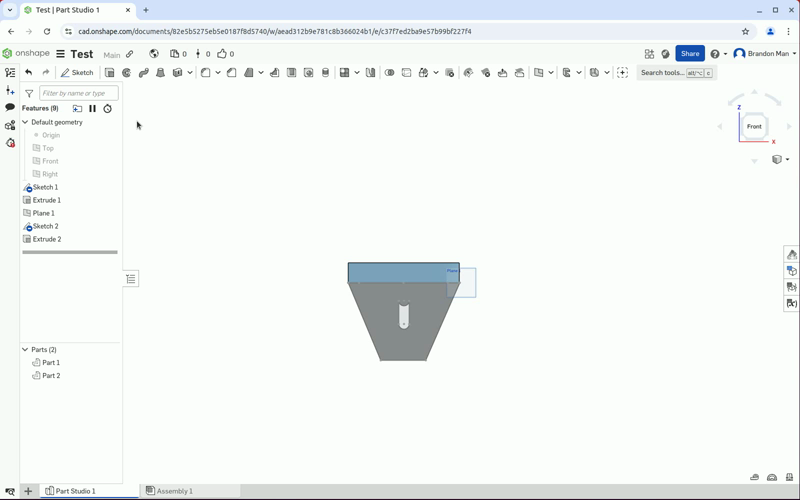
key(shift+h)
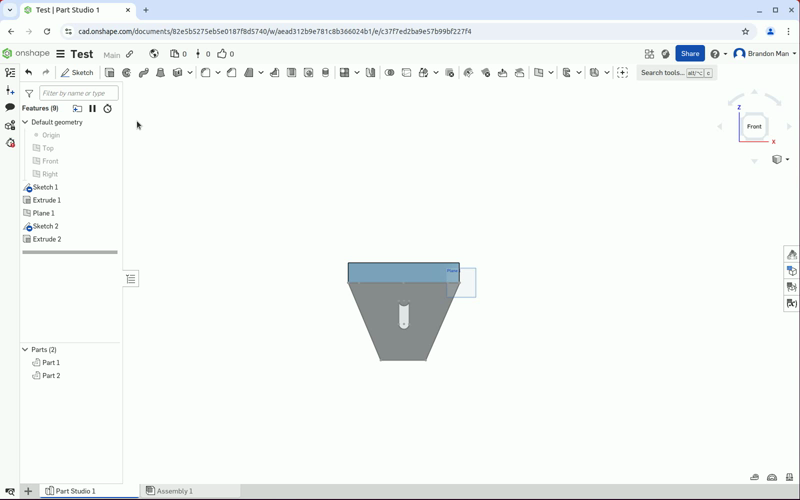
key(shift+7)
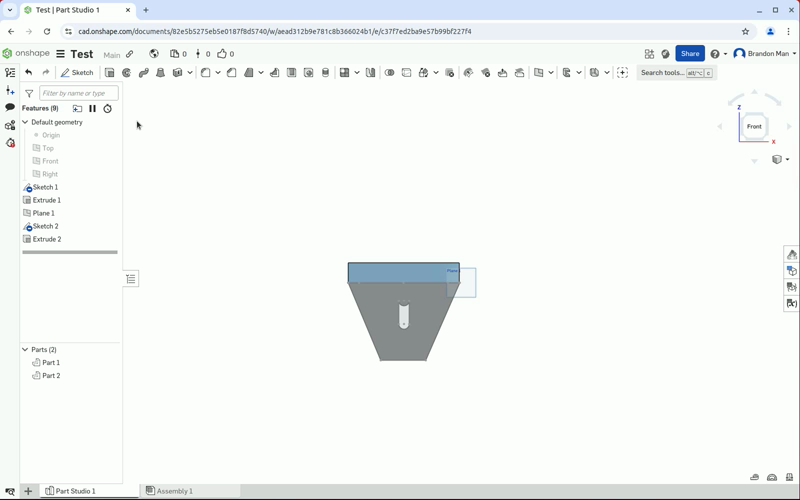
key(left, 2)
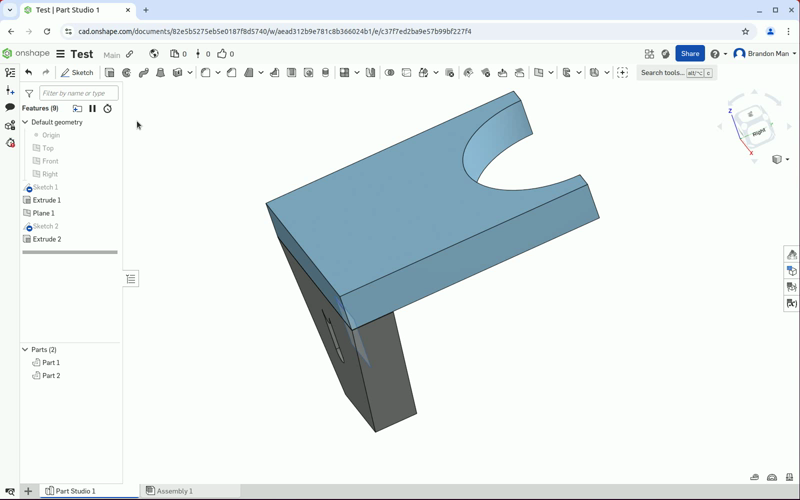
key(down, 2)
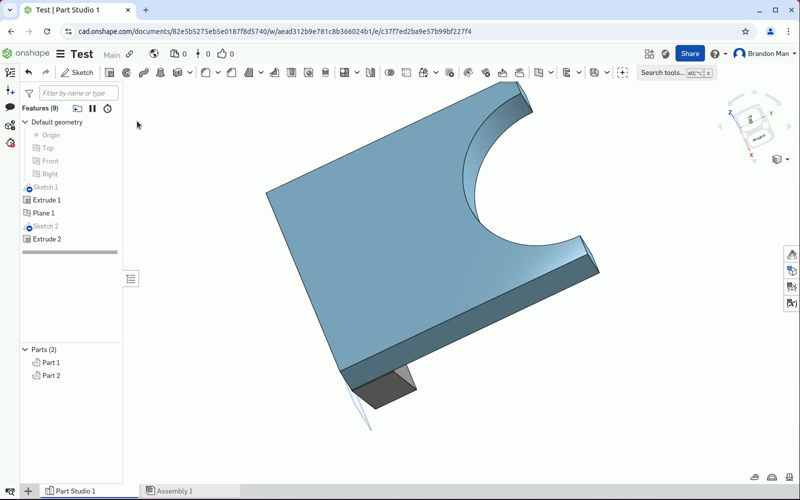
key(up, 2)
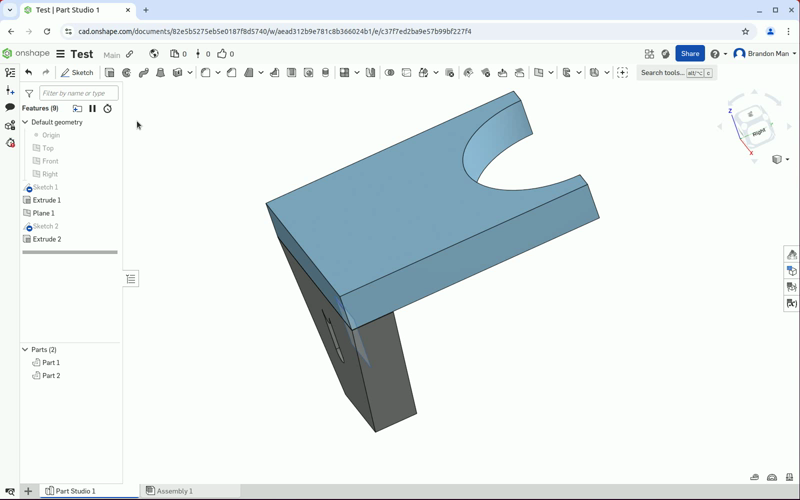
key(right, 2)
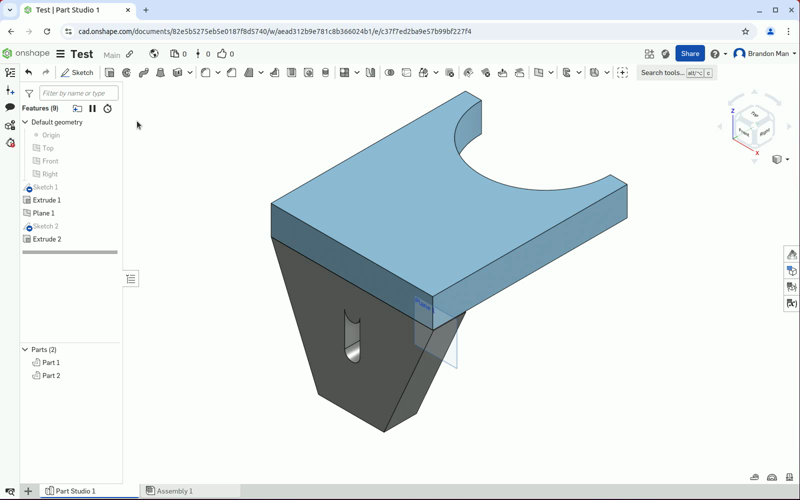
mouse_move(73, 189)
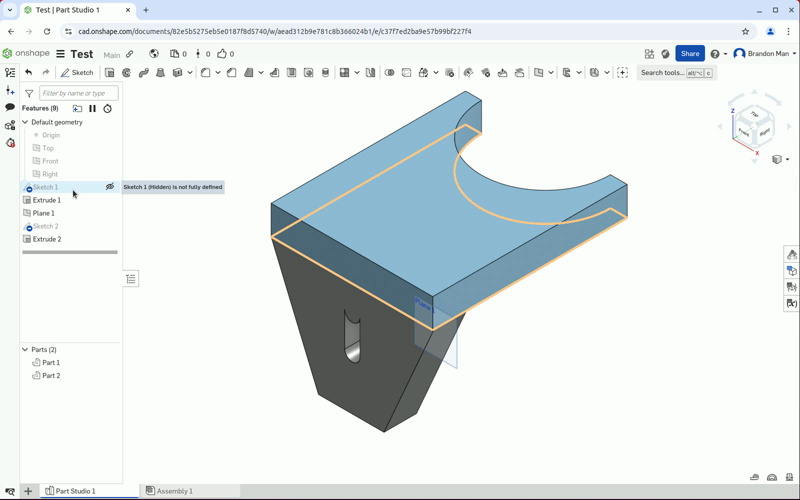
click(73, 189)